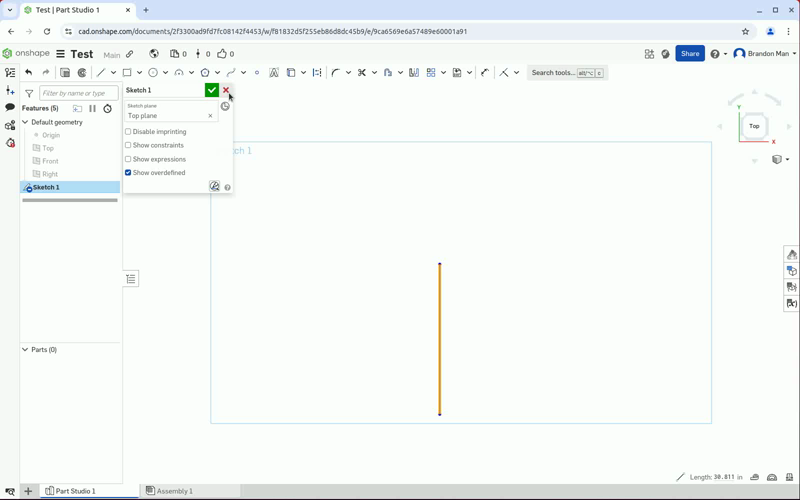
key(shift+h)
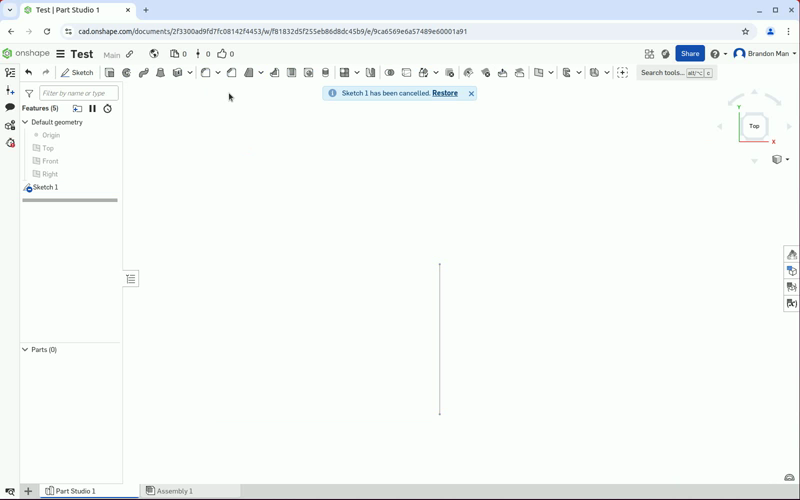
key(shift+s)
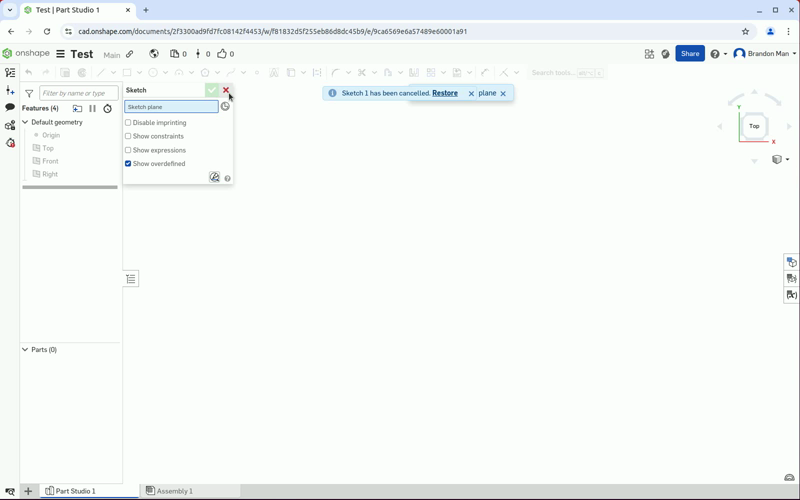
mouse_move(73, 150)
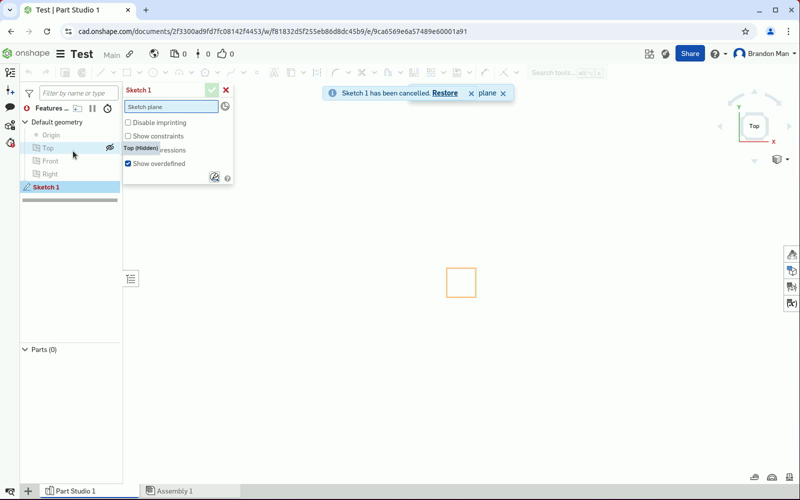
click(73, 150)
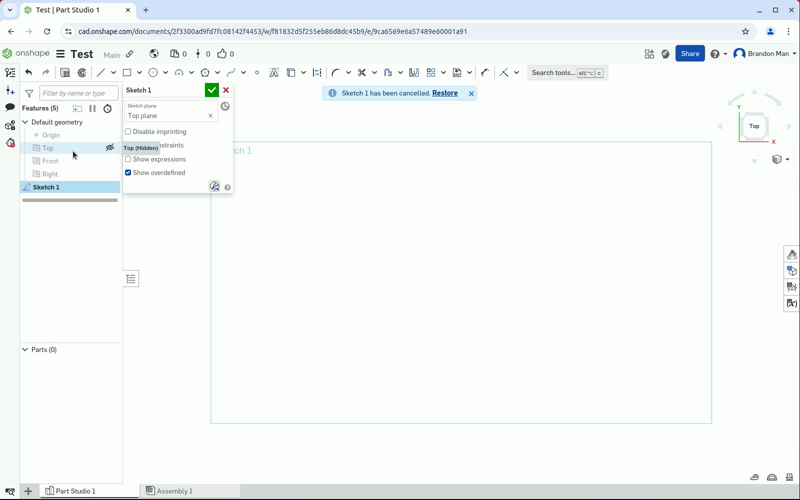
mouse_move(73, 352)
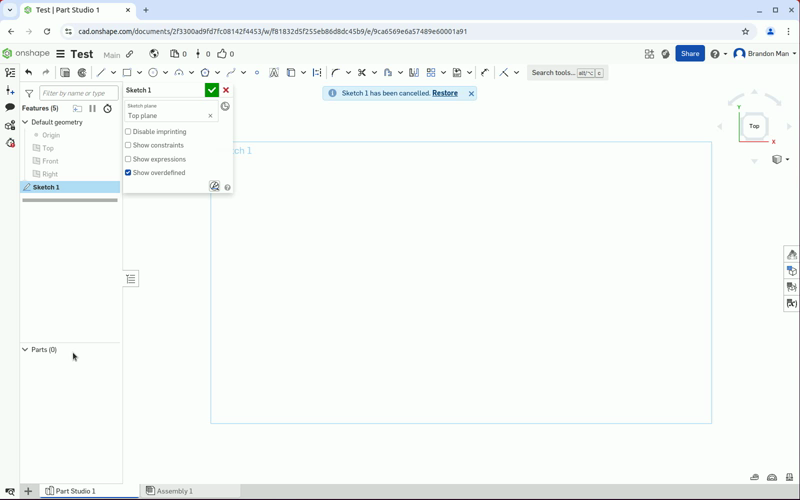
key(y)
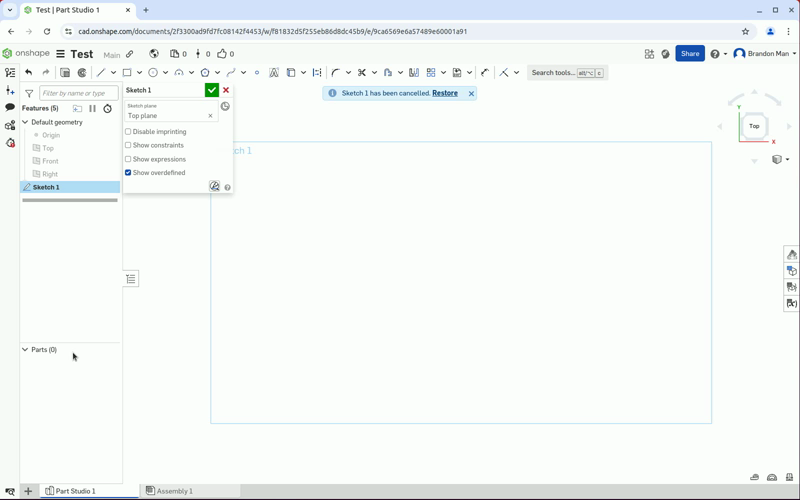
key(l)
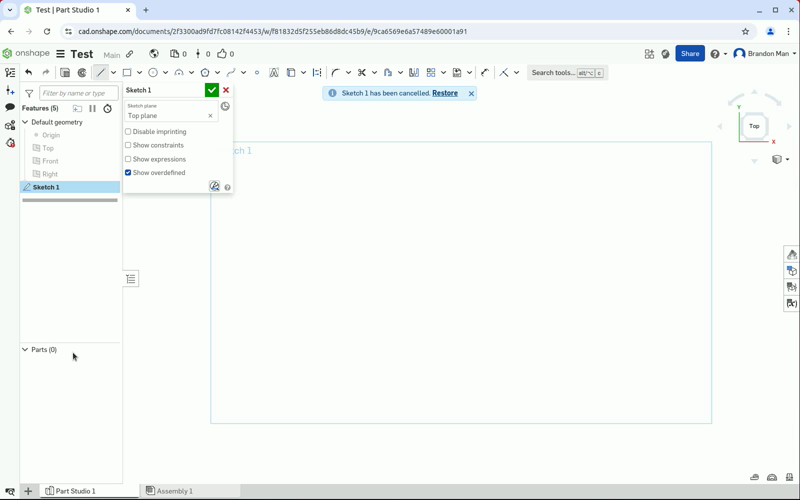
key_down(shift)
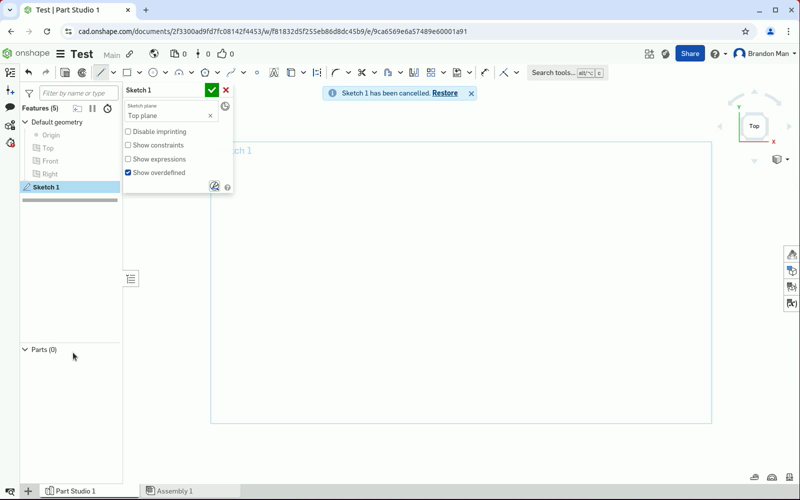
mouse_move(404, 339)
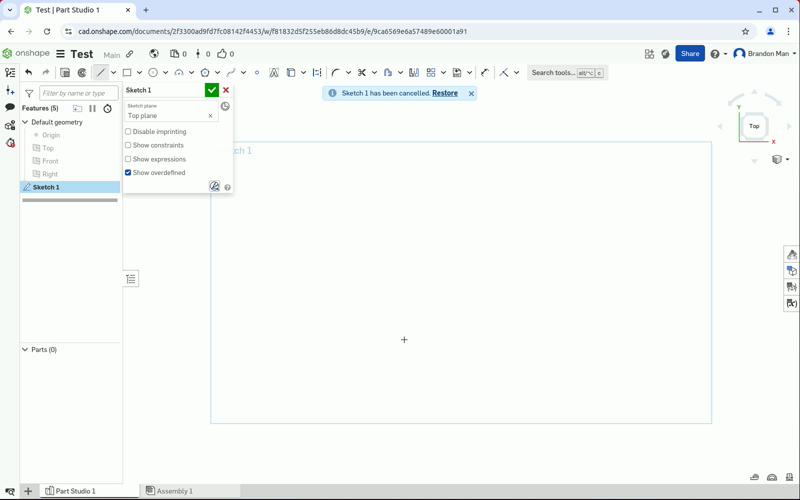
click(404, 339)
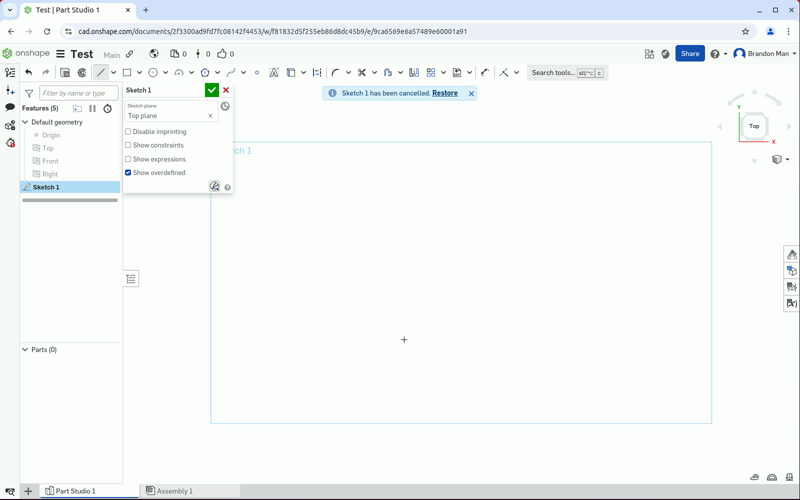
key_up(shift)
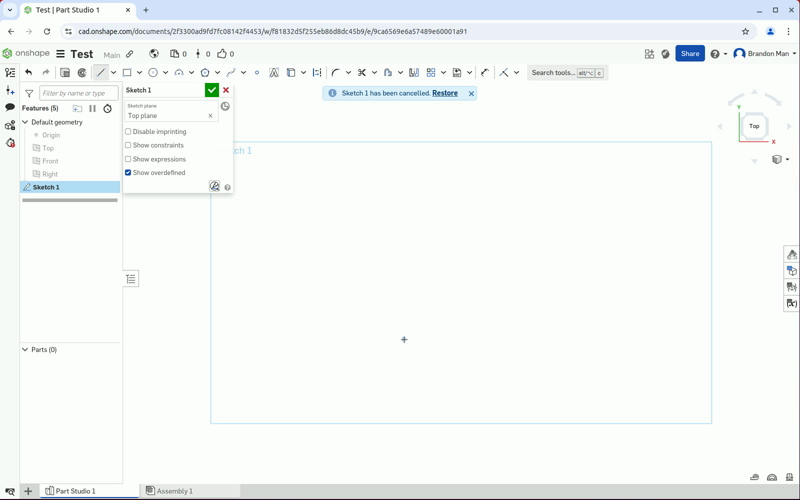
key_down(shift)
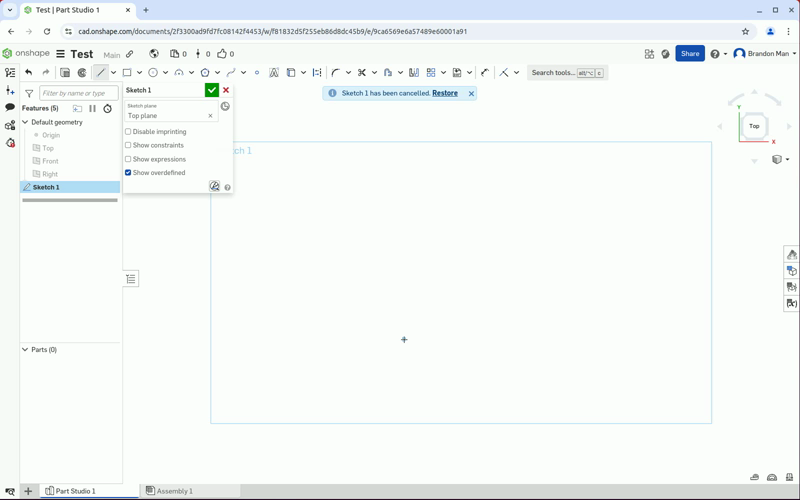
mouse_move(516, 339)
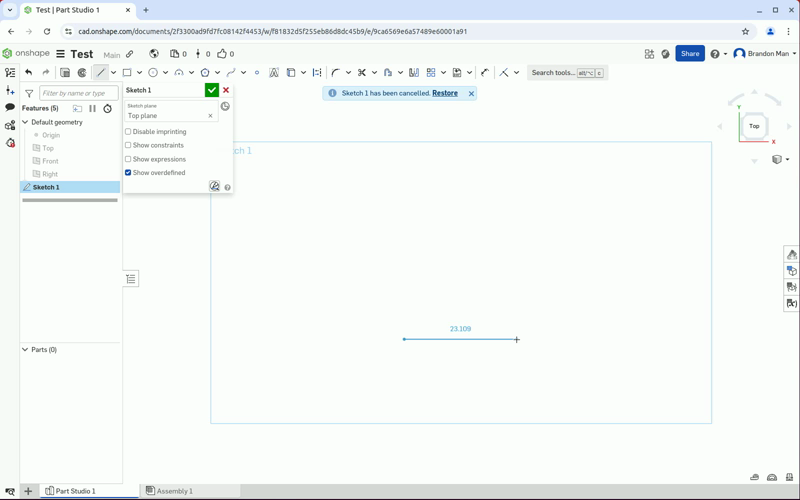
click(516, 339)
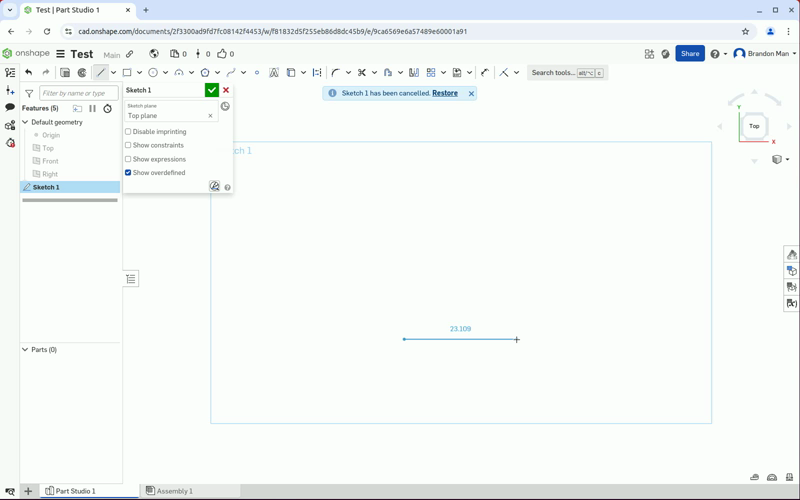
key_up(shift)
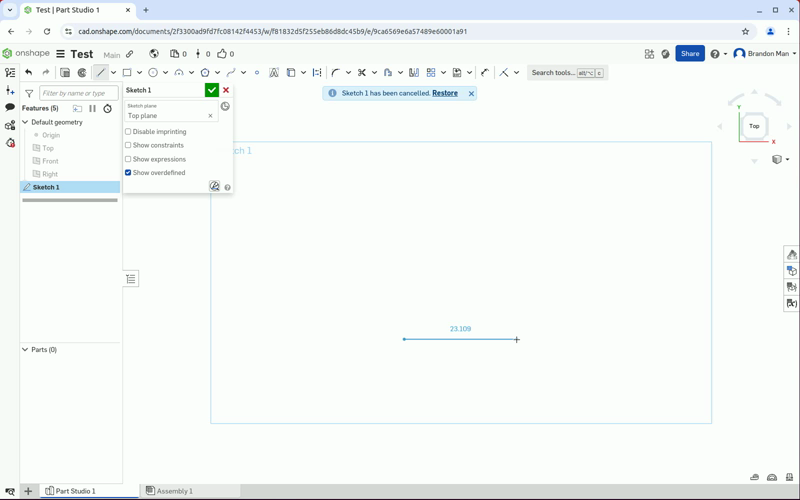
key_down(shift)
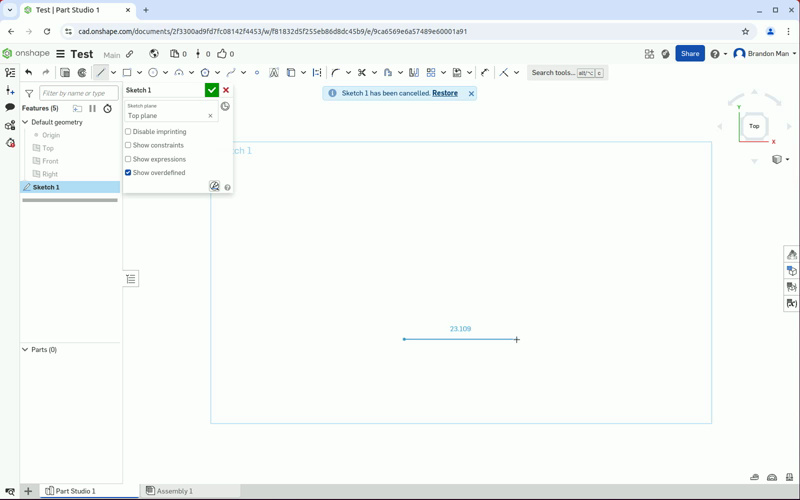
mouse_move(516, 226)
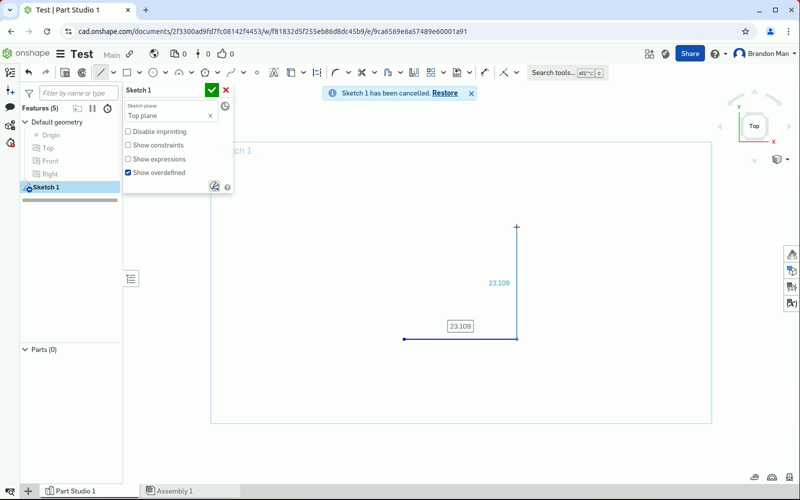
click(516, 226)
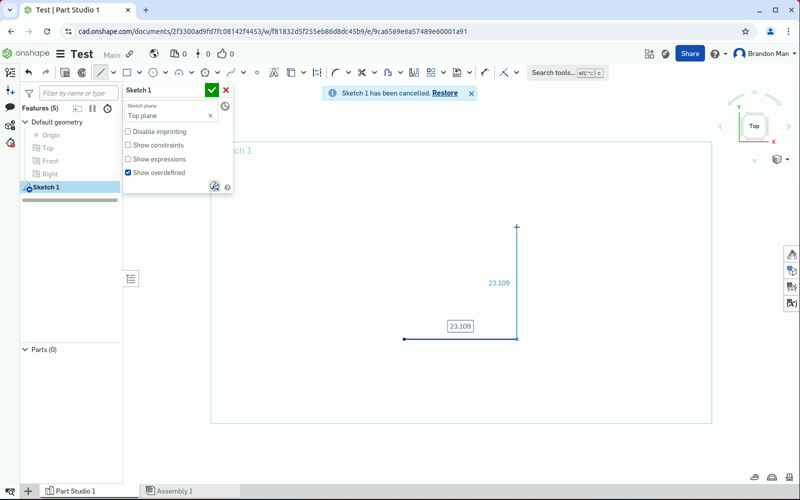
key_up(shift)
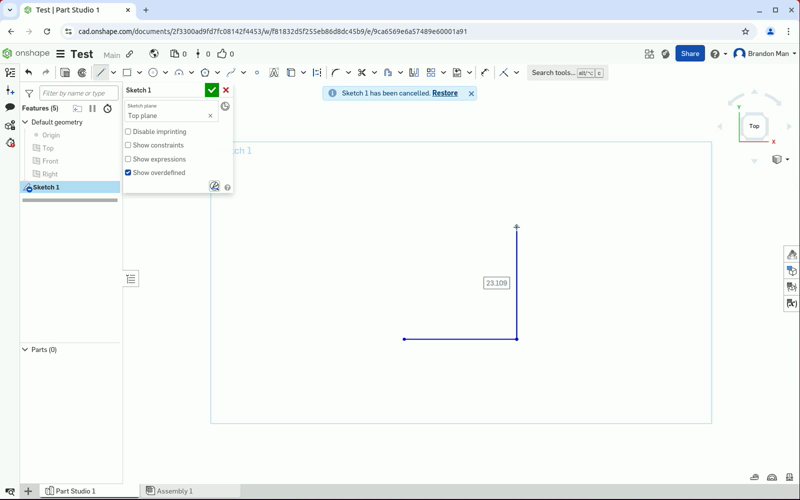
key_down(shift)
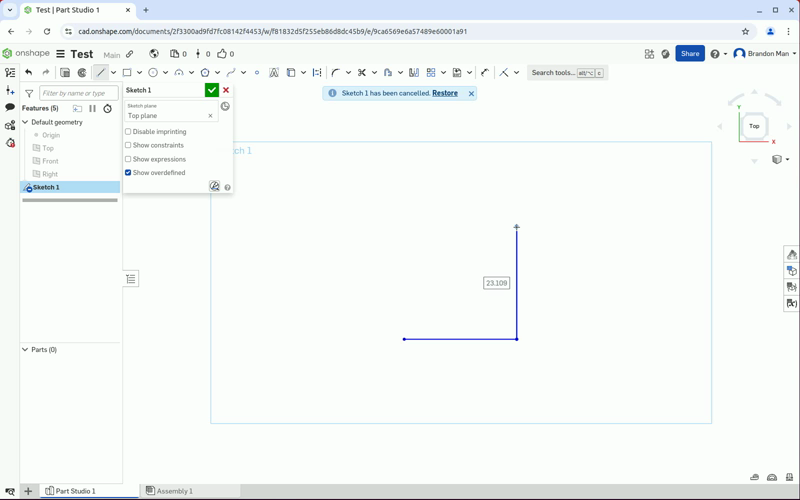
mouse_move(404, 226)
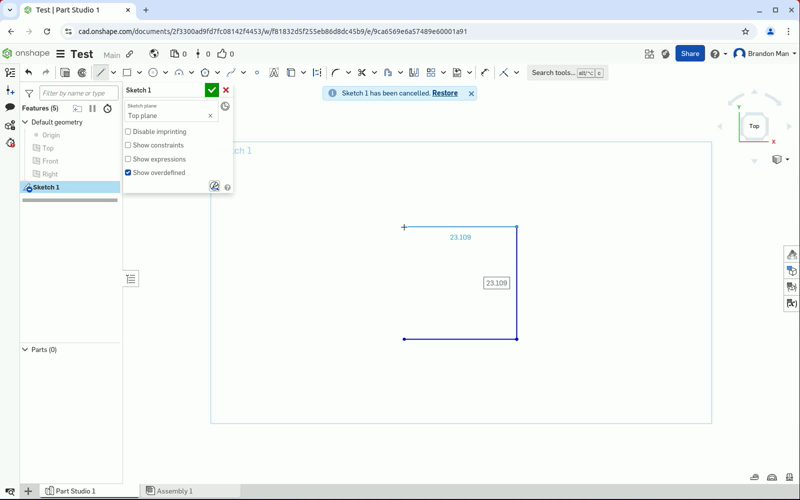
click(404, 226)
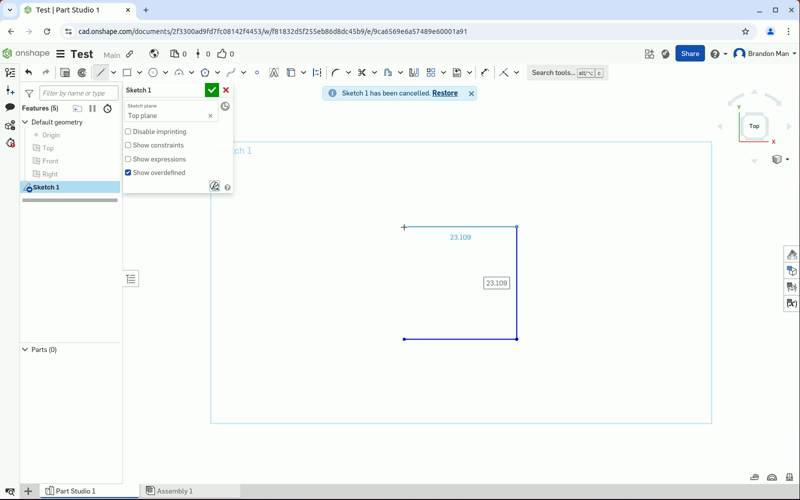
key_up(shift)
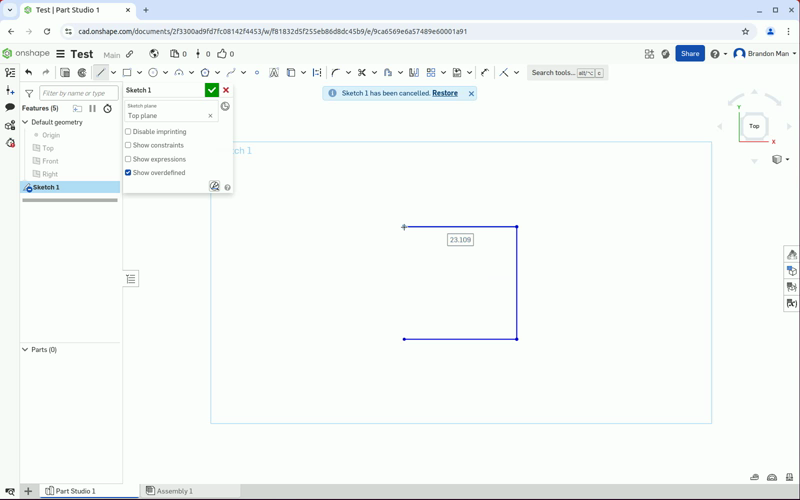
key_down(shift)
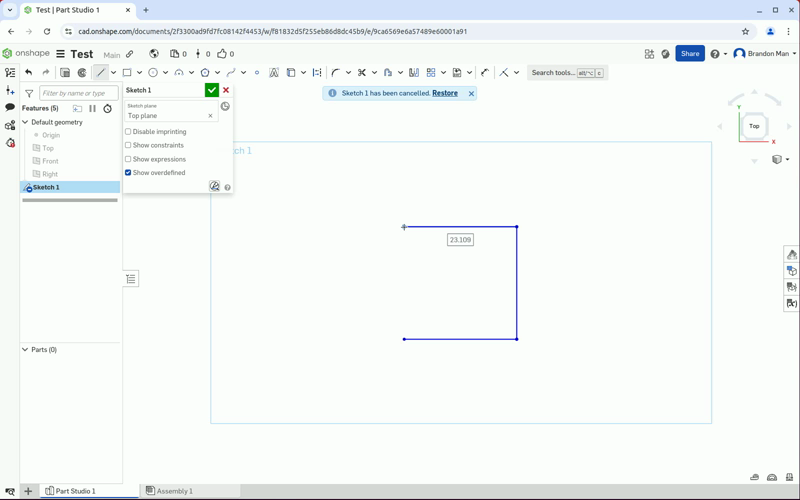
mouse_move(404, 339)
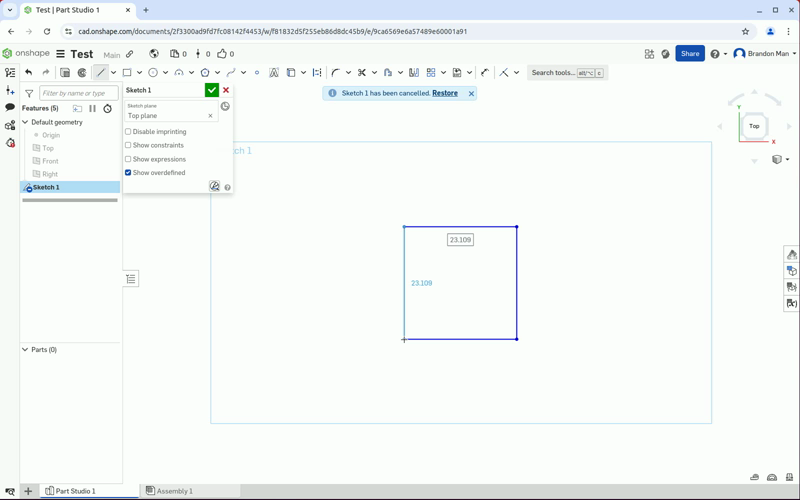
key_up(shift)
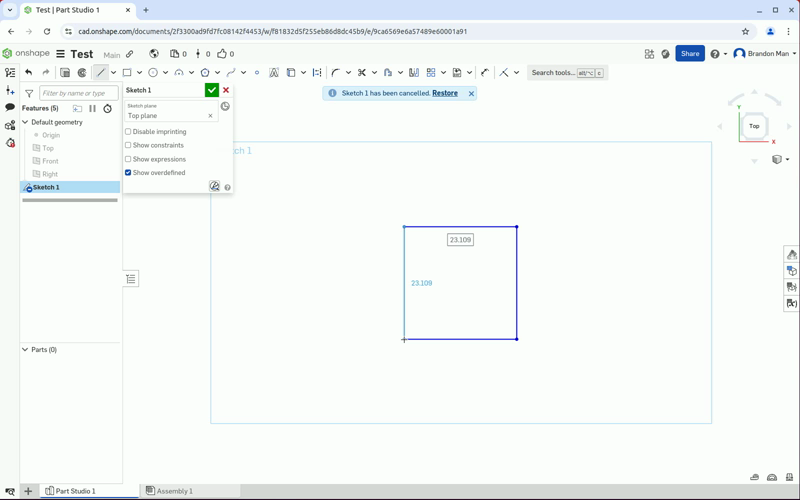
click(404, 339)
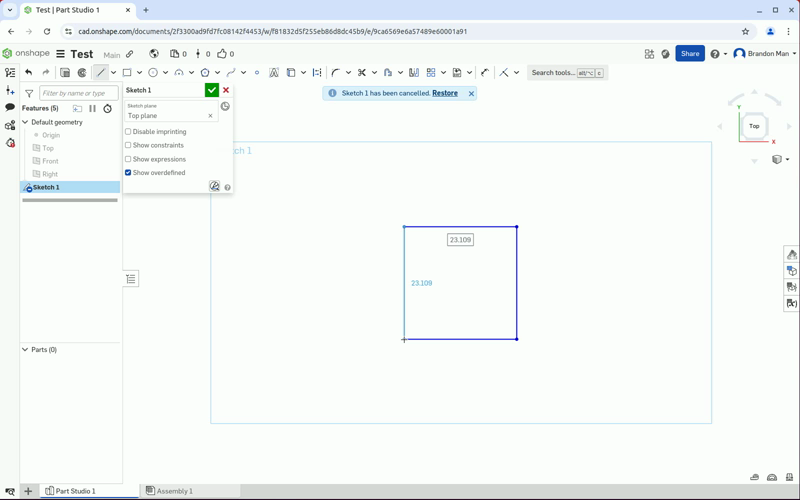
key(esc)
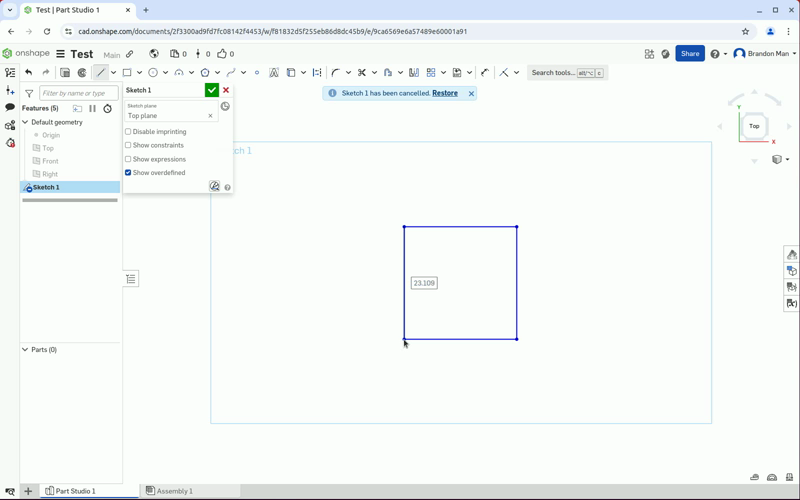
mouse_move(415, 241)
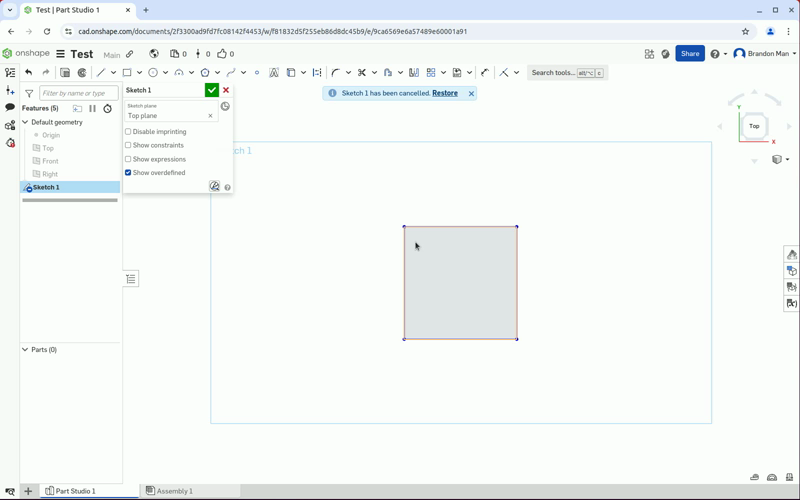
click(415, 241)
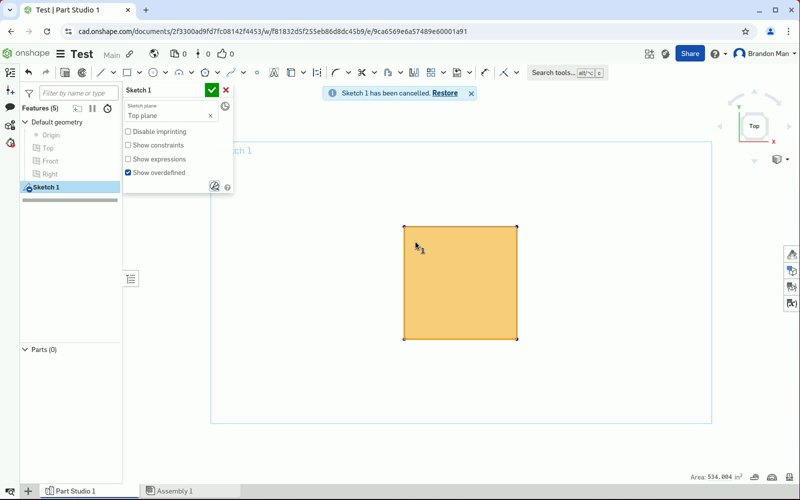
mouse_move(73, 352)
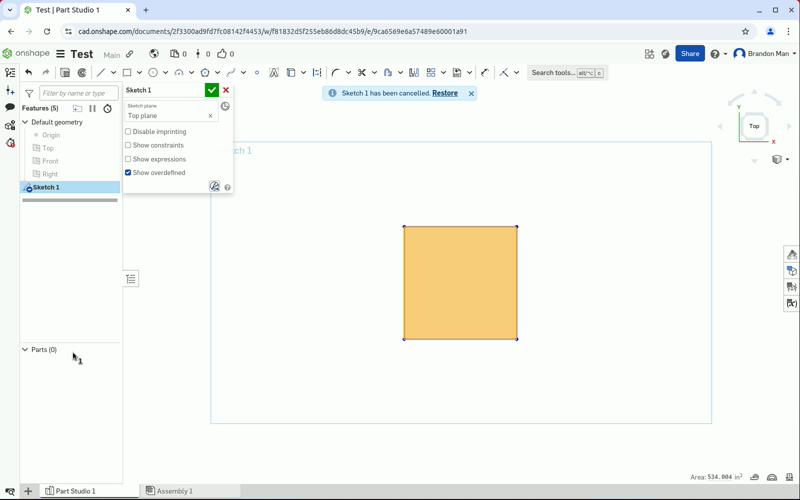
key(shift+y)
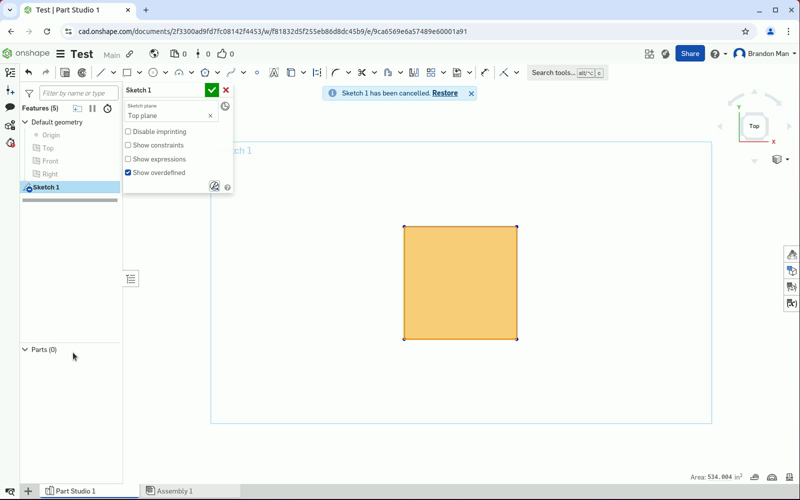
key(shift+e)
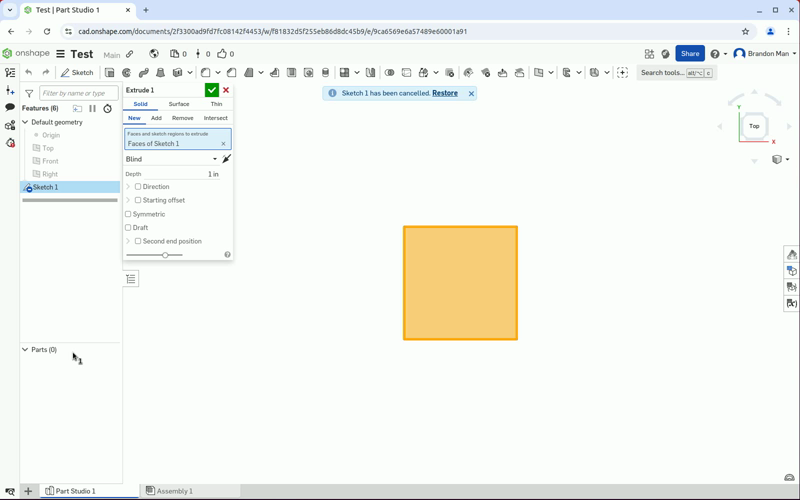
mouse_move(143, 106)
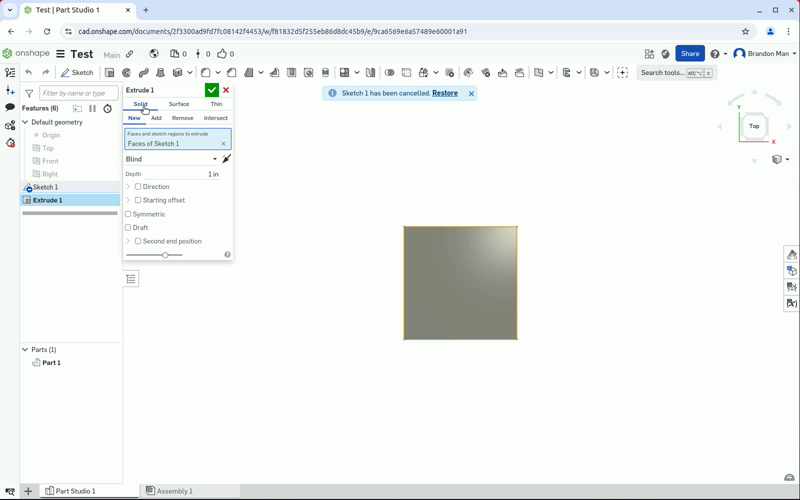
click(143, 106)
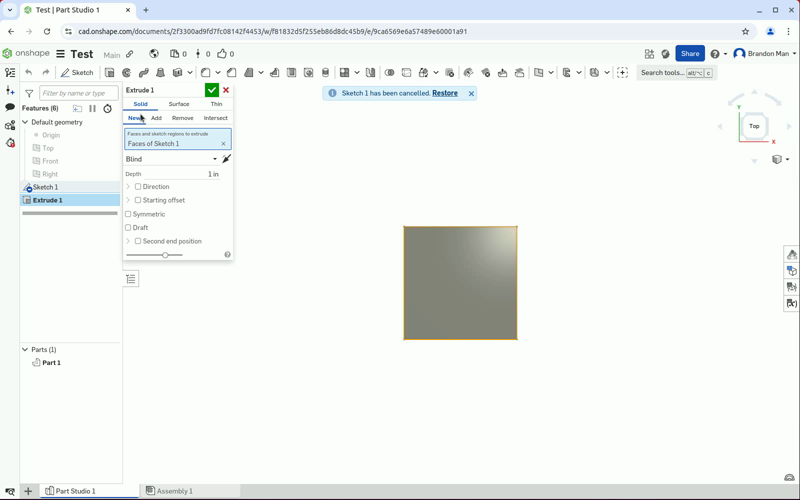
mouse_move(137, 120)
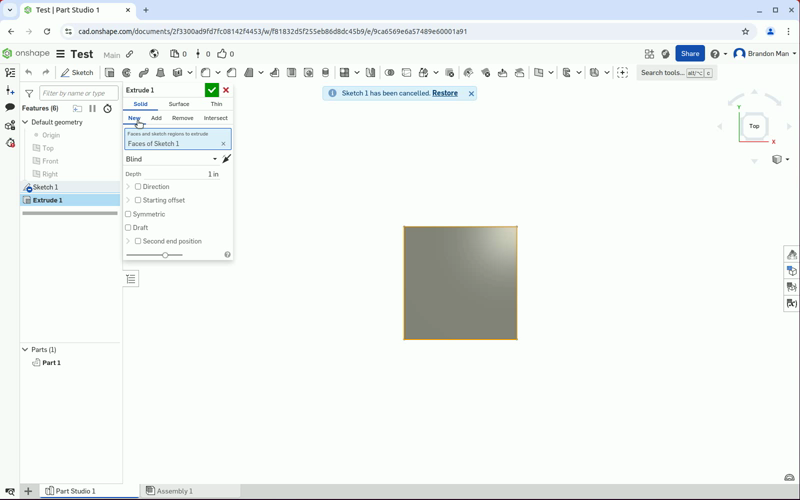
click(137, 120)
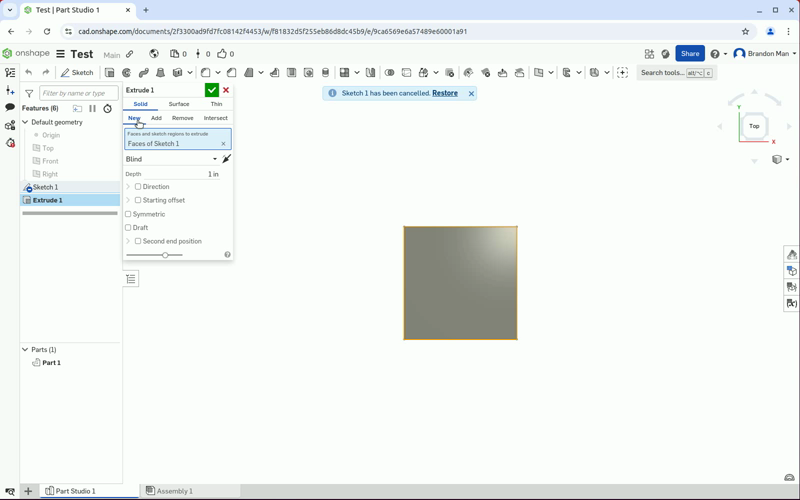
key(tab, 4)
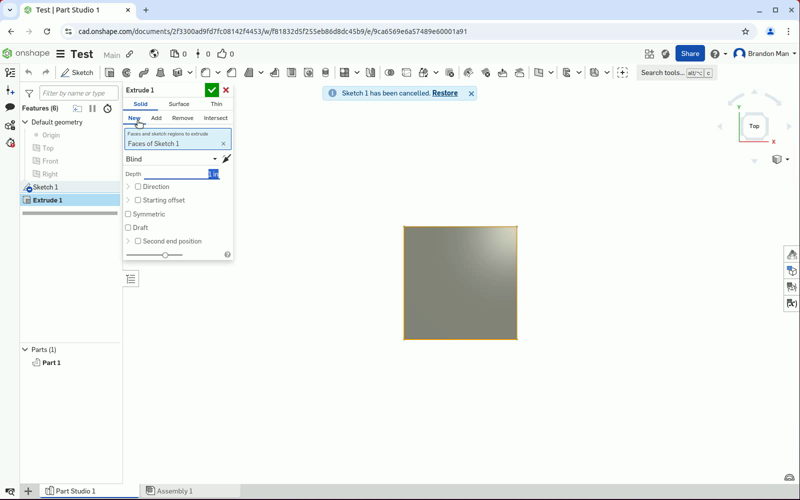
text(23.108)
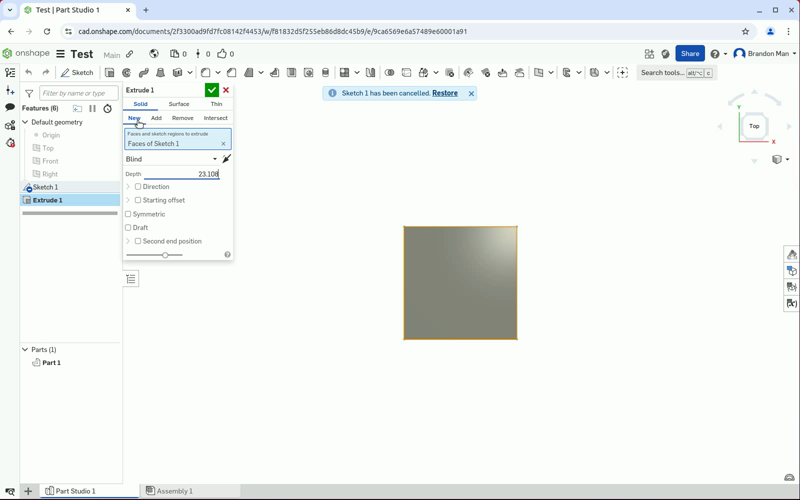
key(enter)
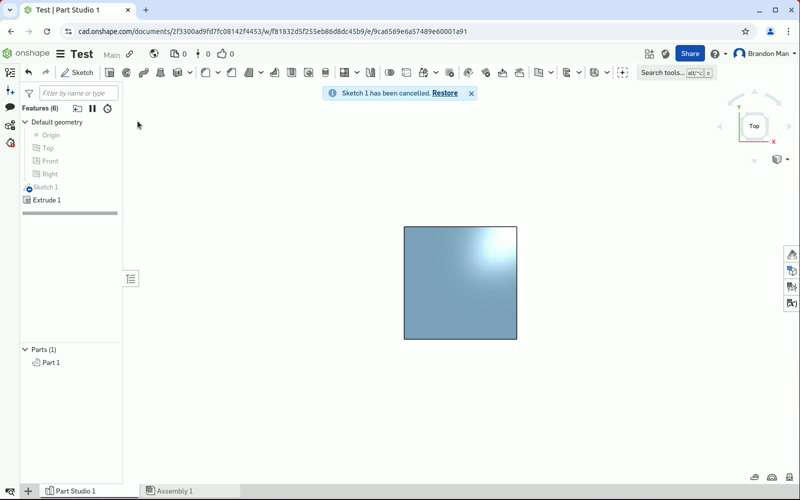
key(shift+h)
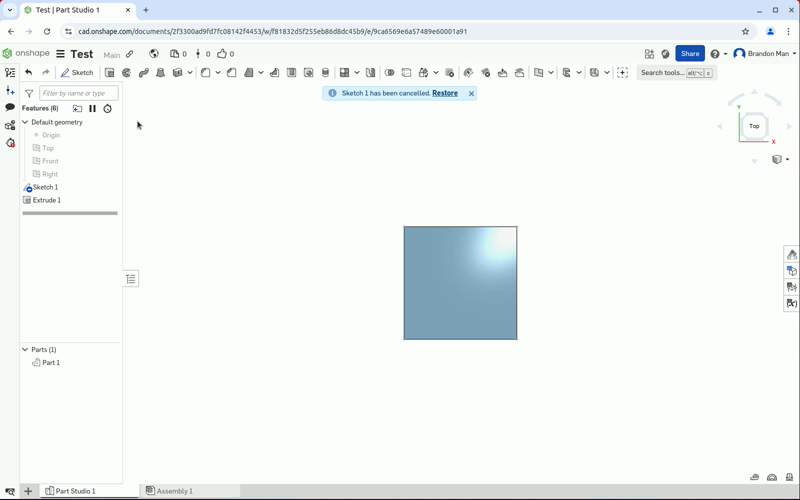
key(shift+h)
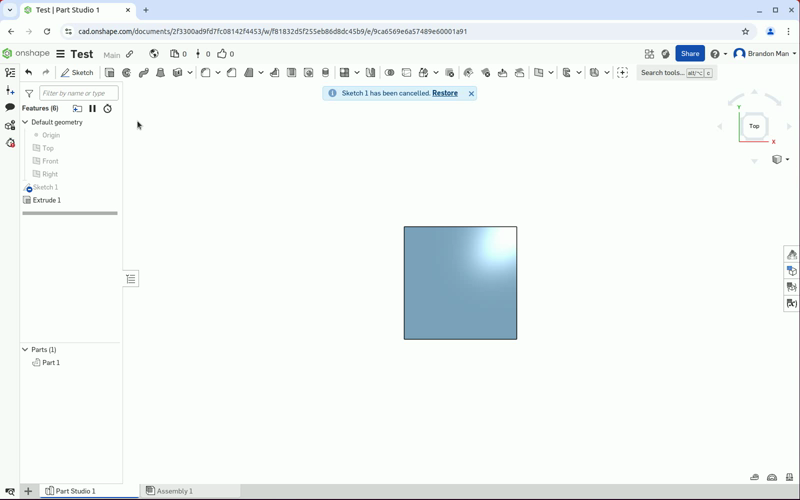
mouse_move(73, 189)
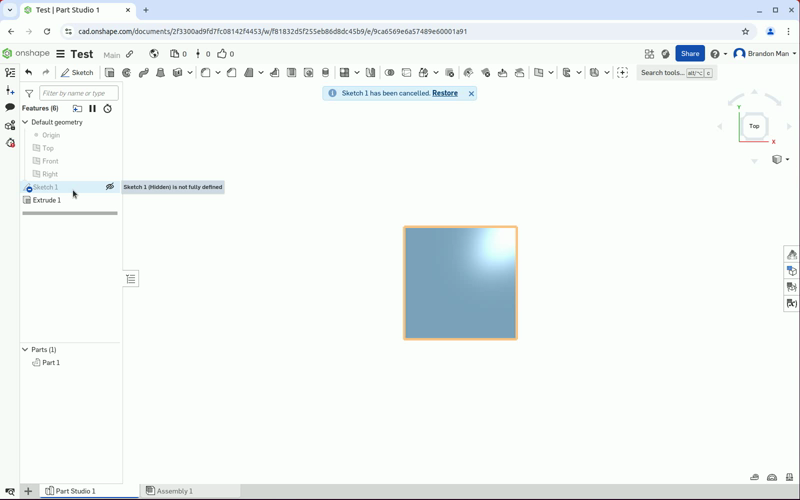
click(73, 189)
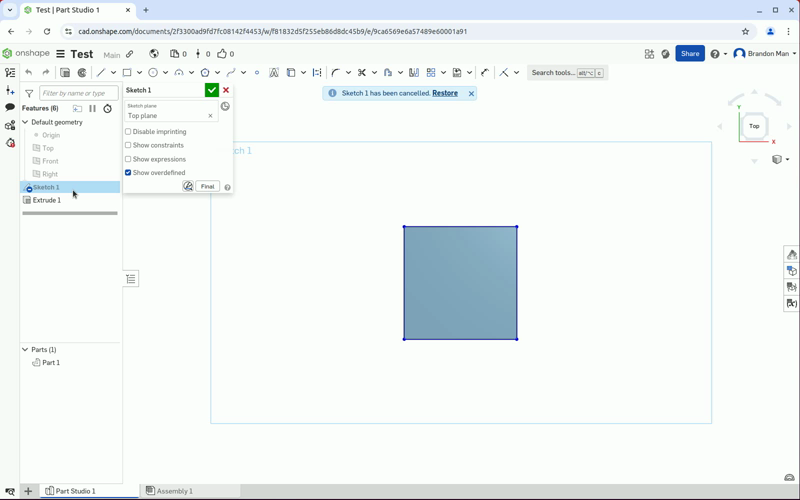
mouse_move(229, 92)
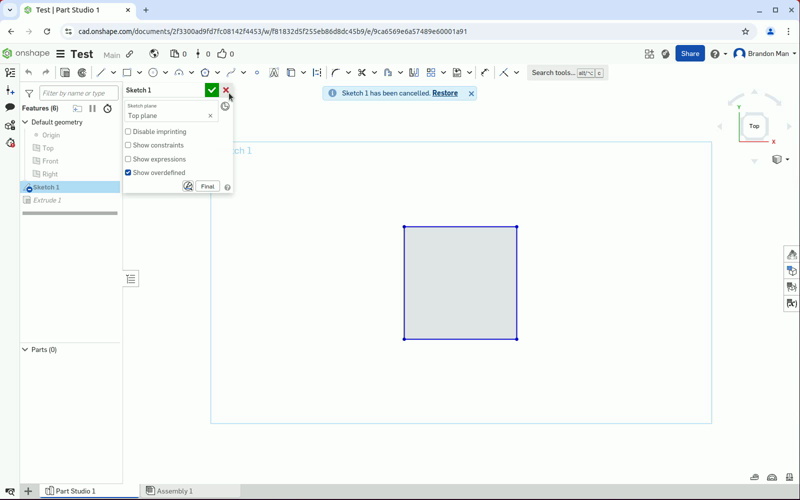
click(229, 92)
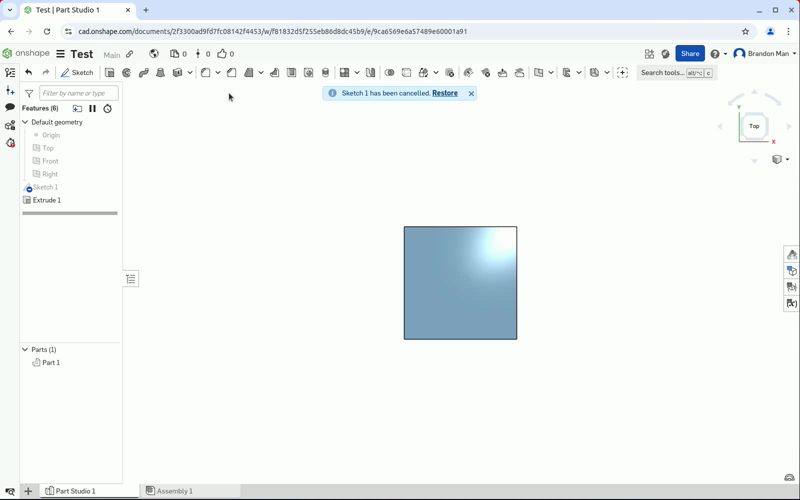
mouse_move(541, 75)
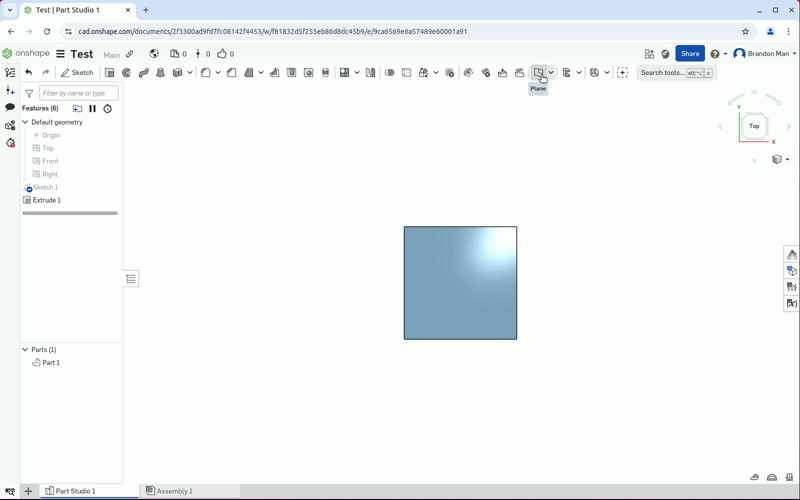
click(541, 75)
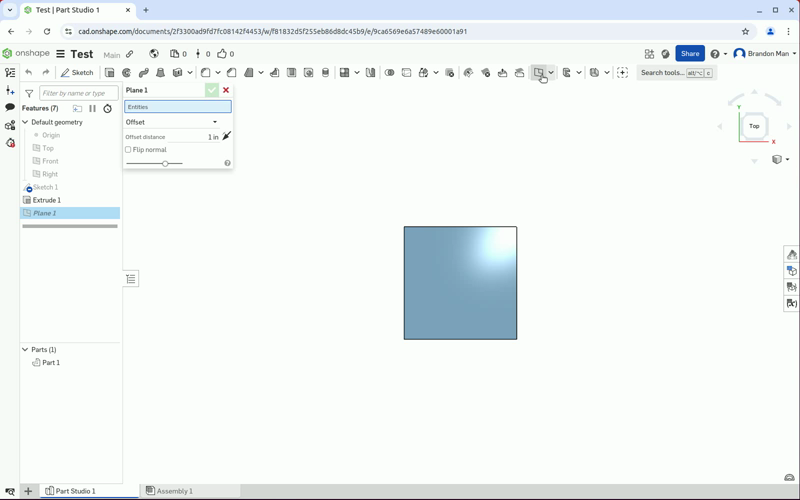
mouse_move(73, 150)
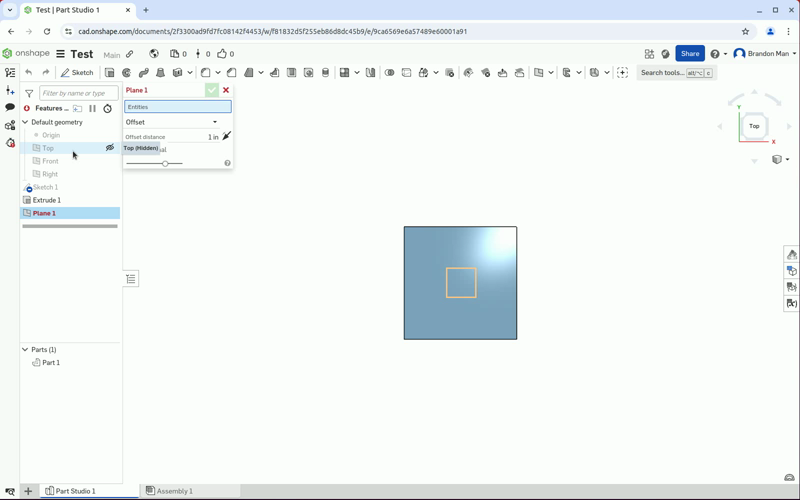
click(73, 150)
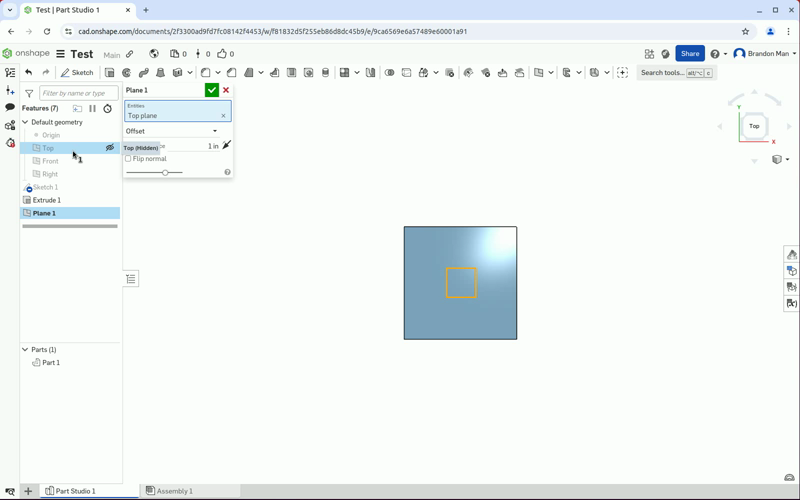
key(tab, 2)
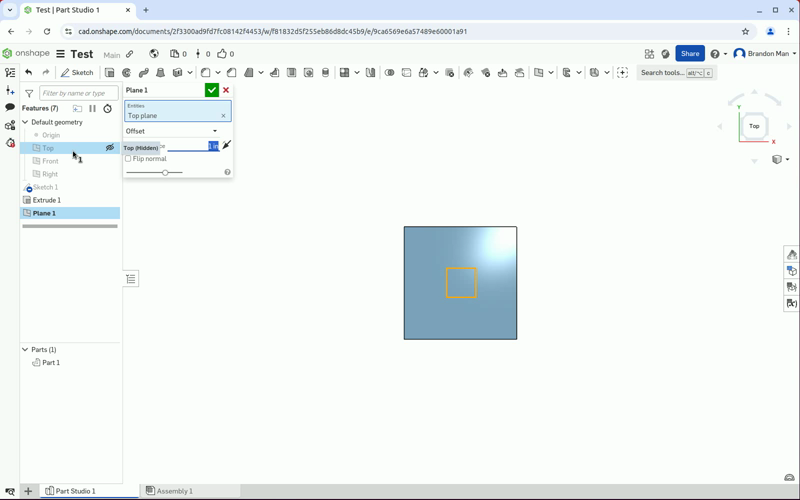
text(23.108)
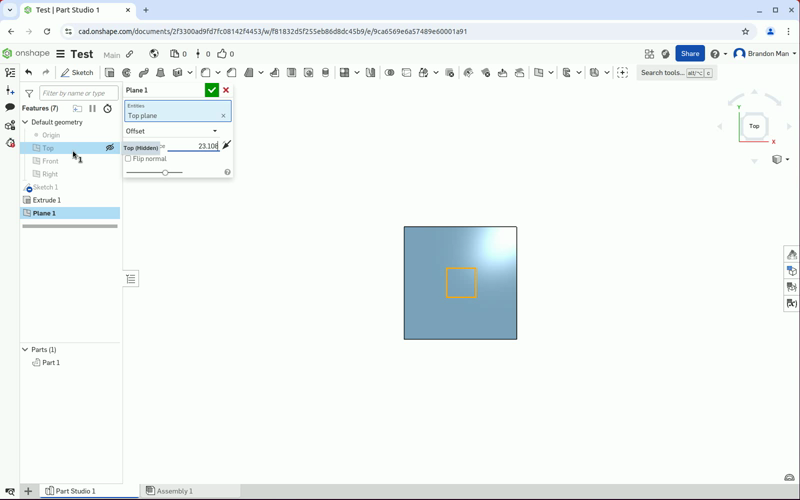
key(enter, 2)
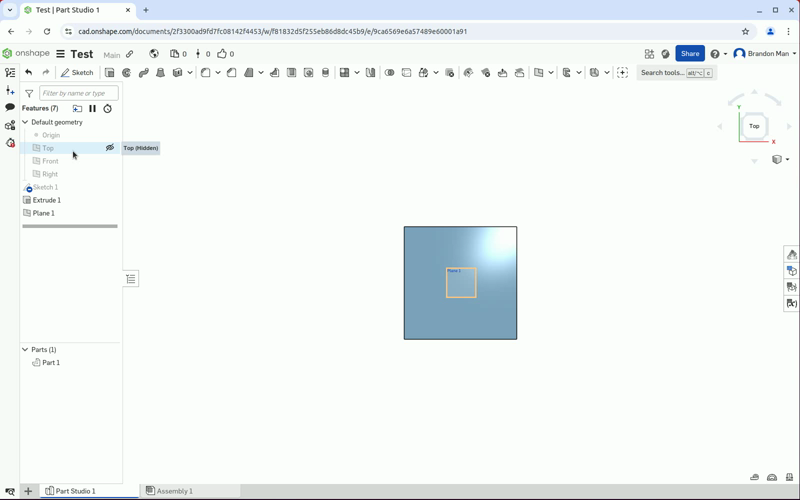
key(shift+s)
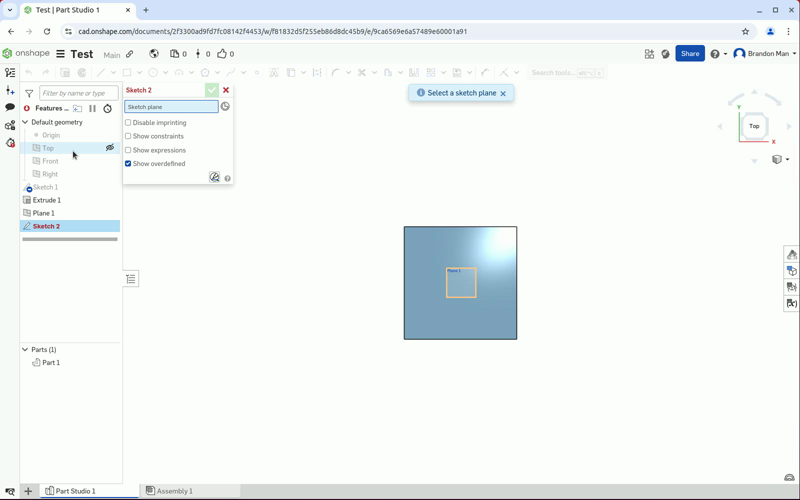
mouse_move(73, 215)
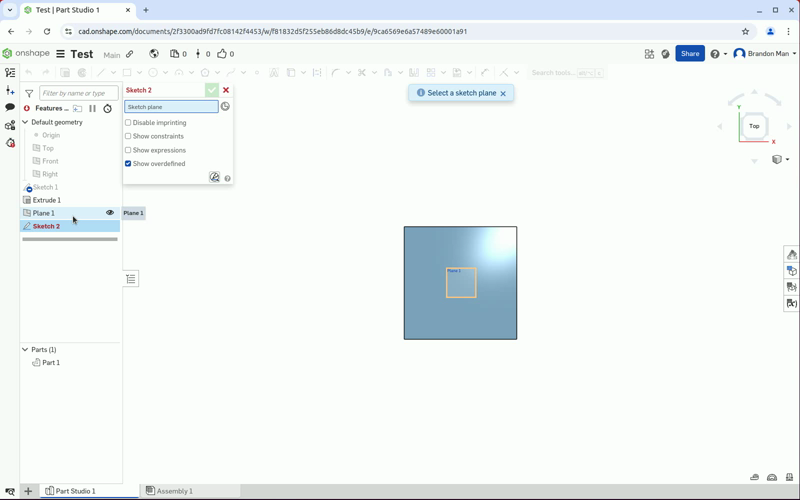
click(73, 215)
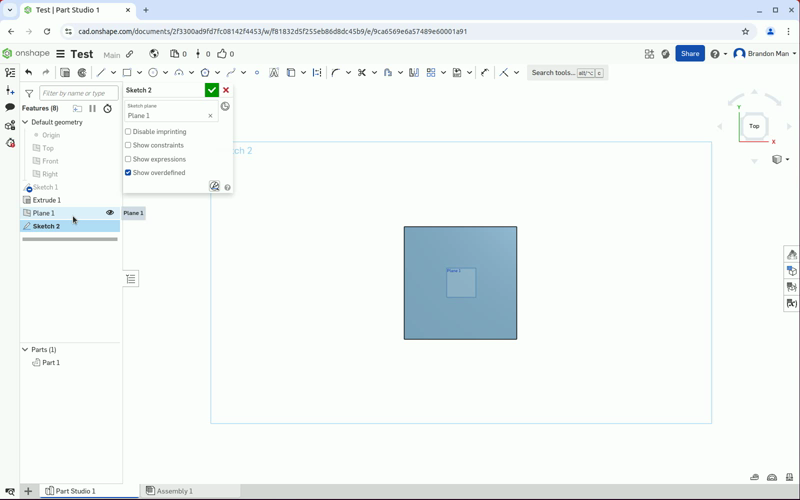
mouse_move(73, 352)
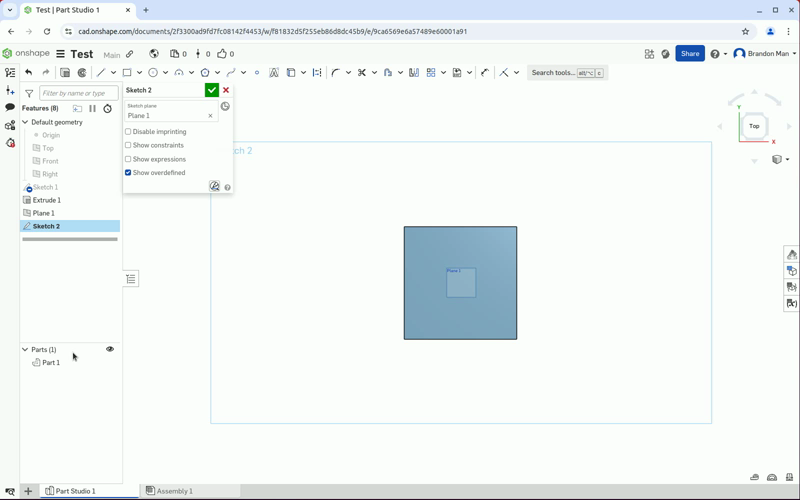
key(y)
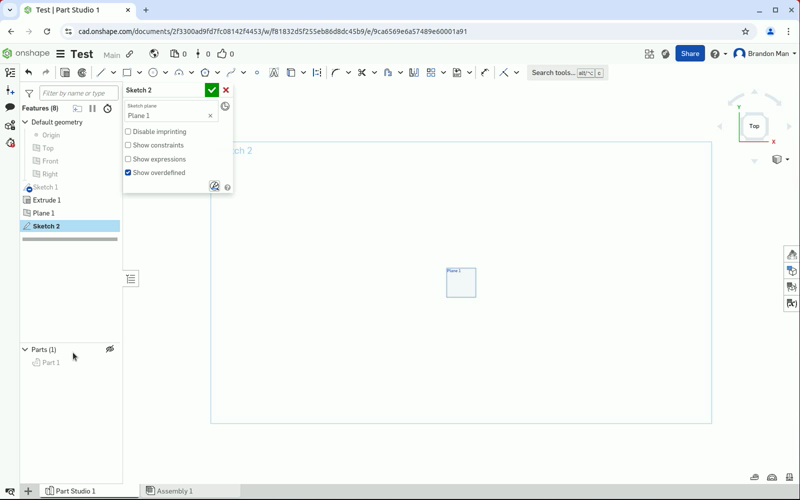
key(l)
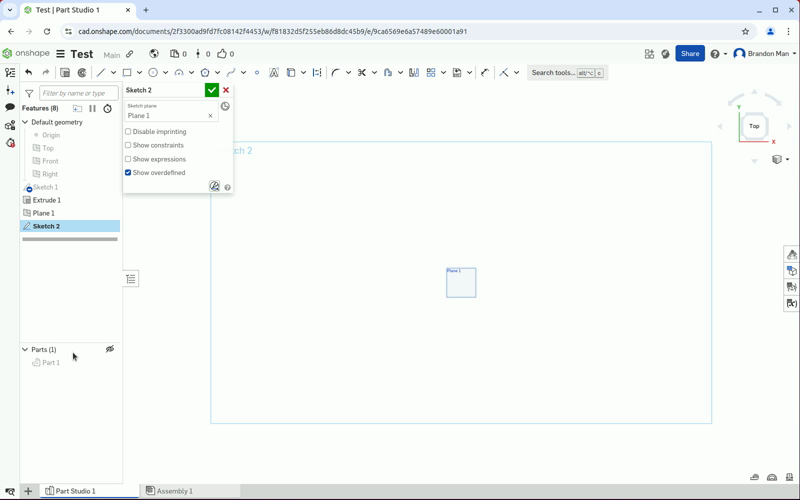
key_down(shift)
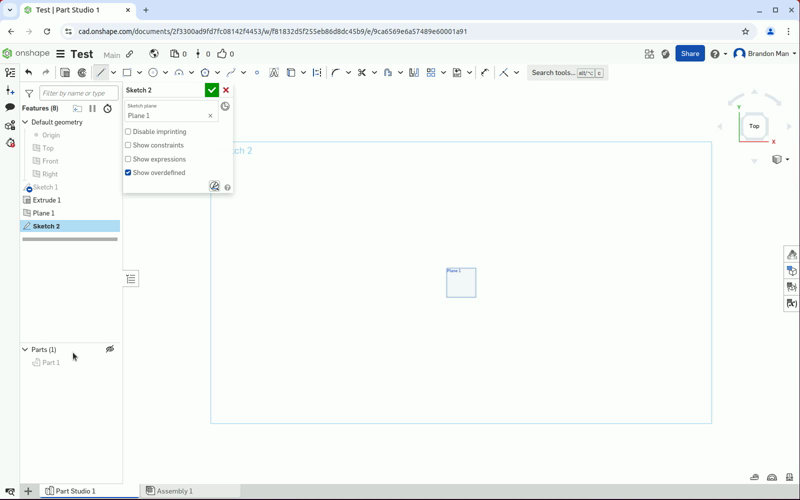
mouse_move(416, 327)
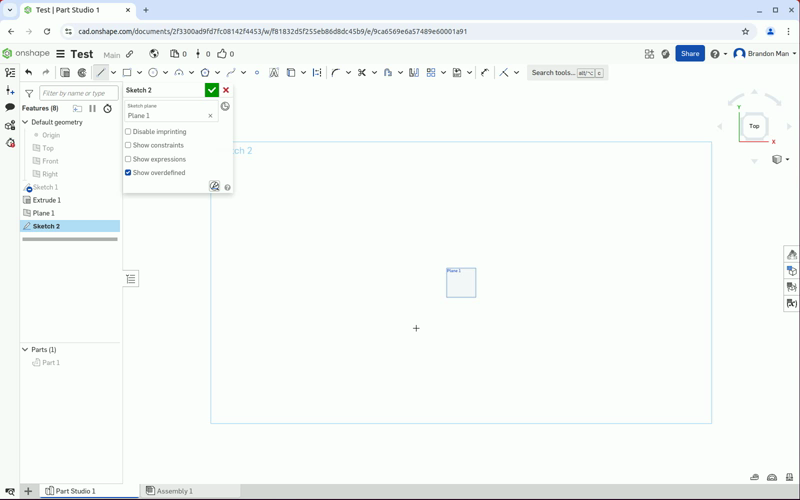
click(416, 327)
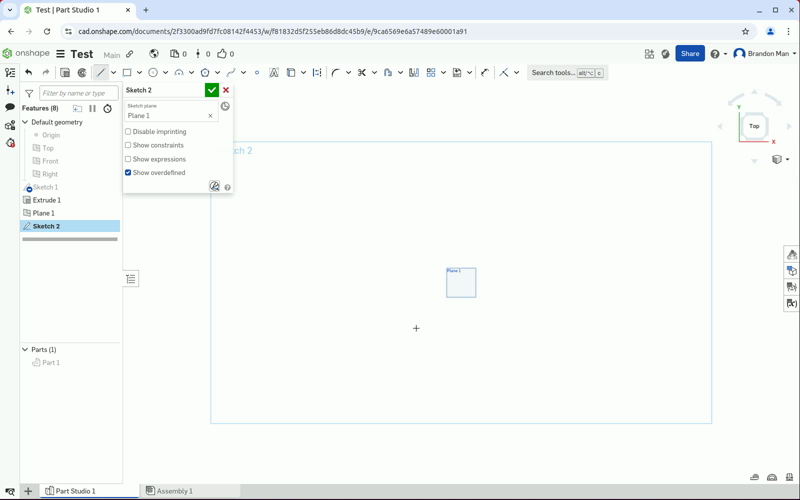
key_up(shift)
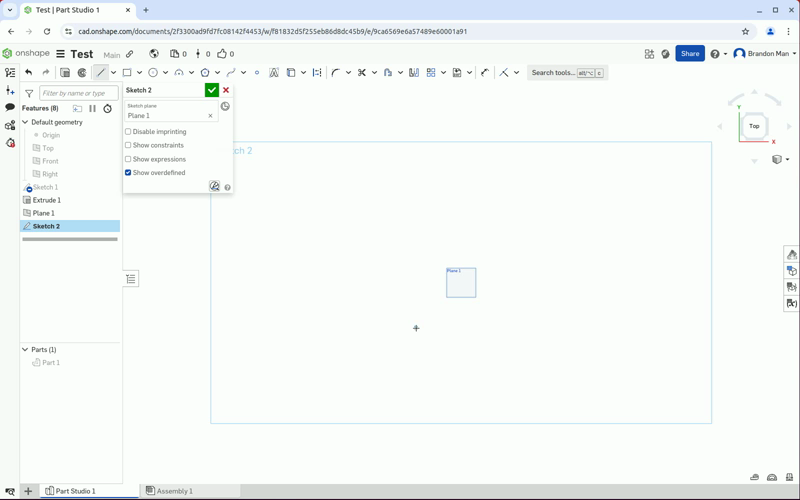
key_down(shift)
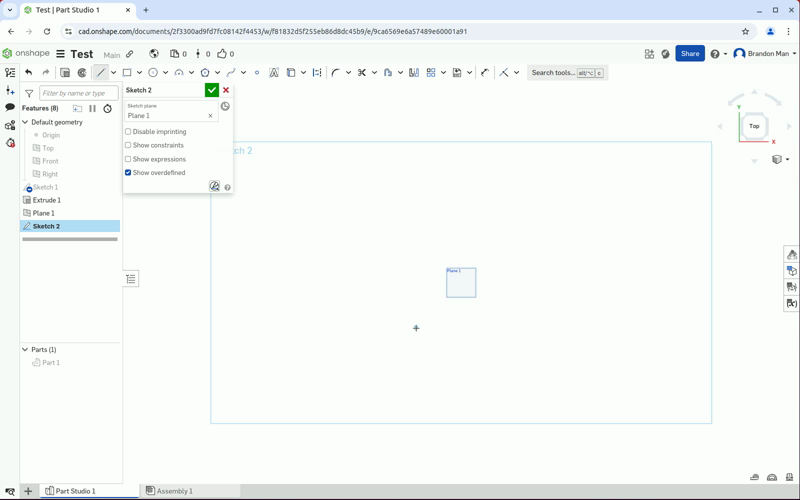
mouse_move(506, 327)
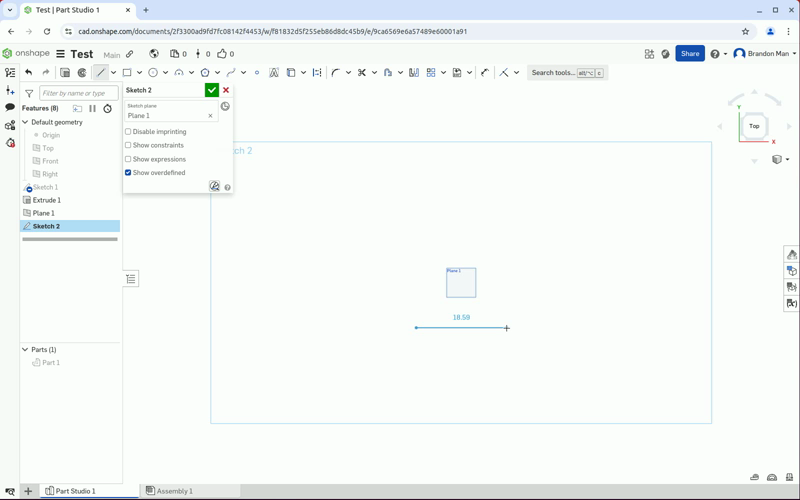
click(506, 327)
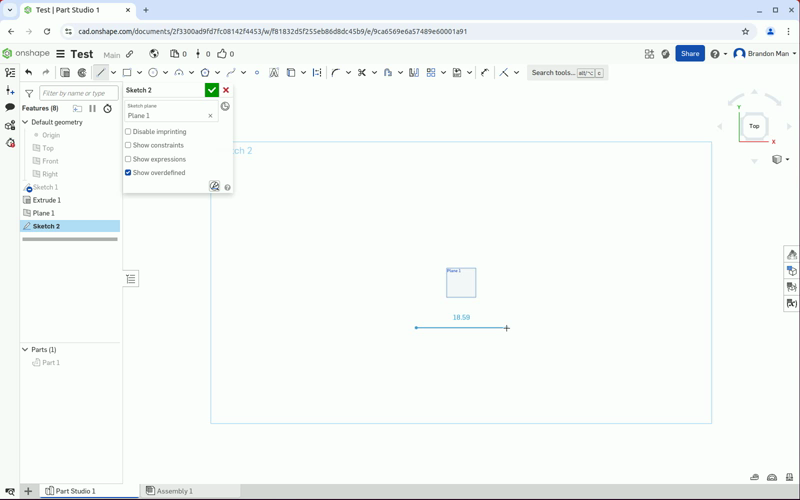
key_up(shift)
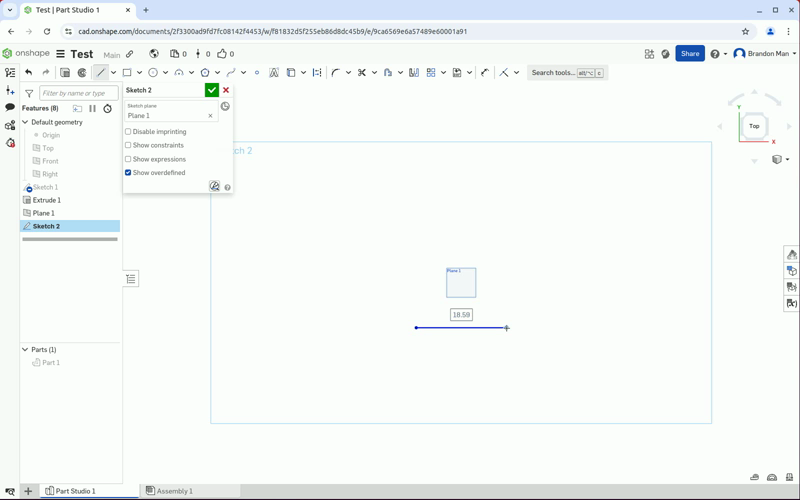
key_down(shift)
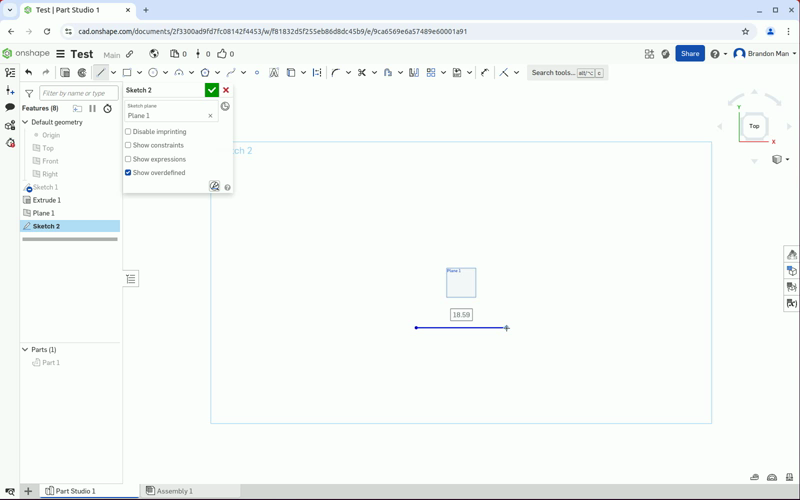
mouse_move(506, 237)
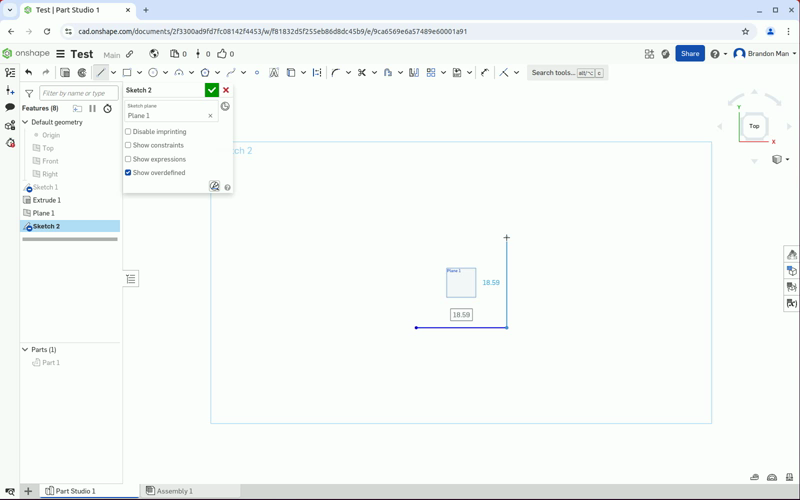
click(506, 237)
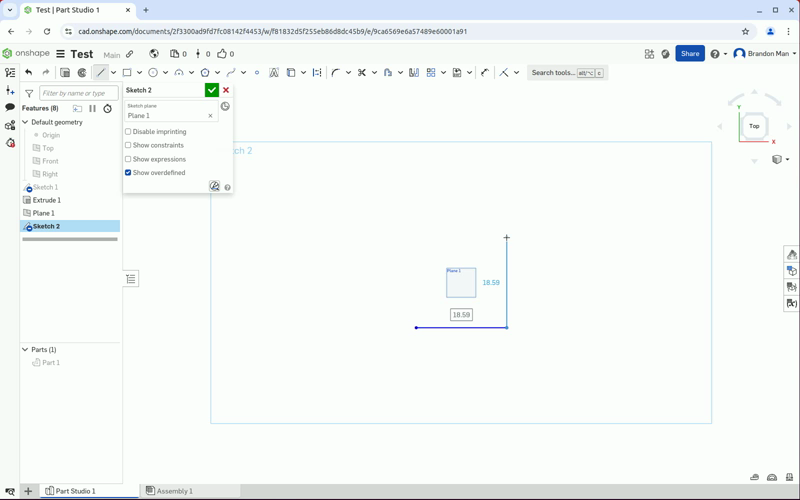
key_up(shift)
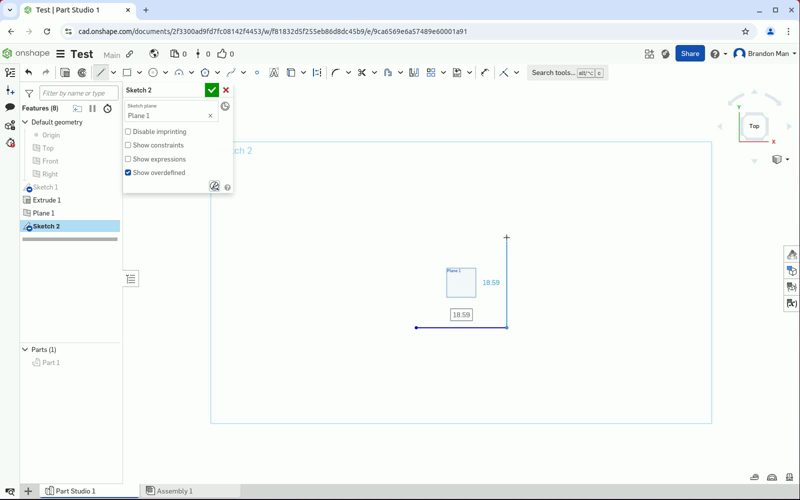
key_down(shift)
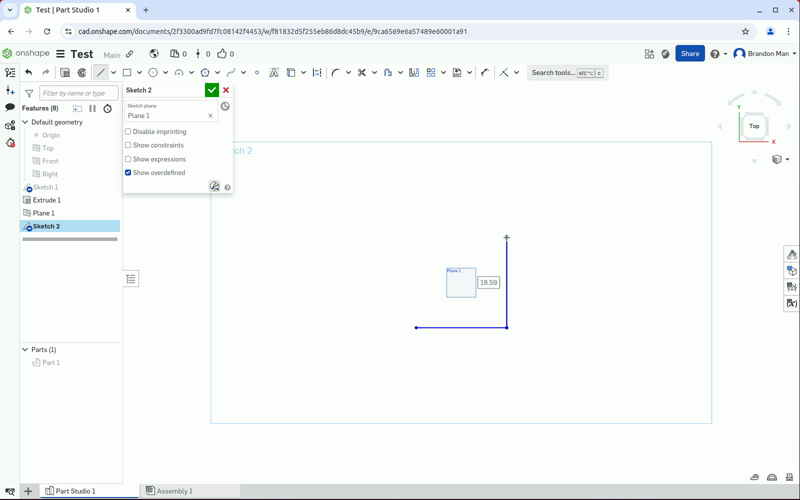
mouse_move(416, 237)
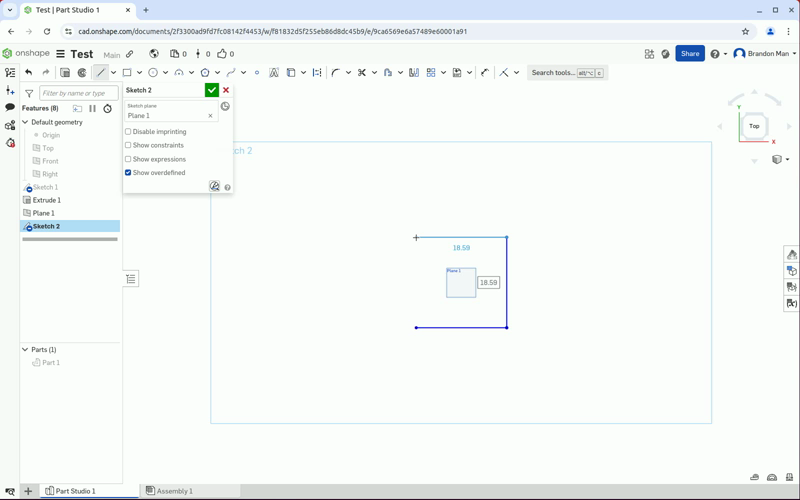
click(416, 237)
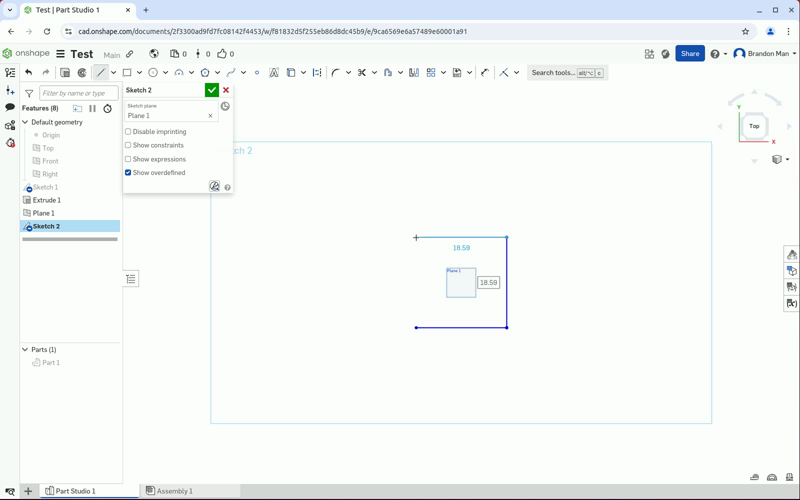
key_up(shift)
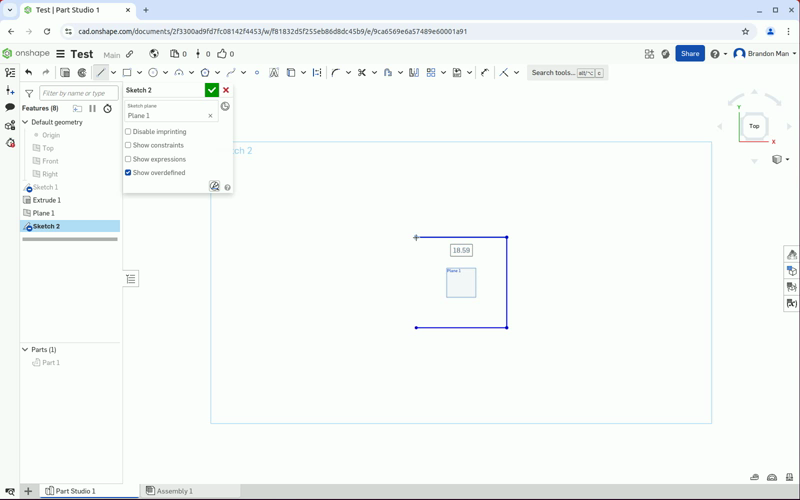
key_down(shift)
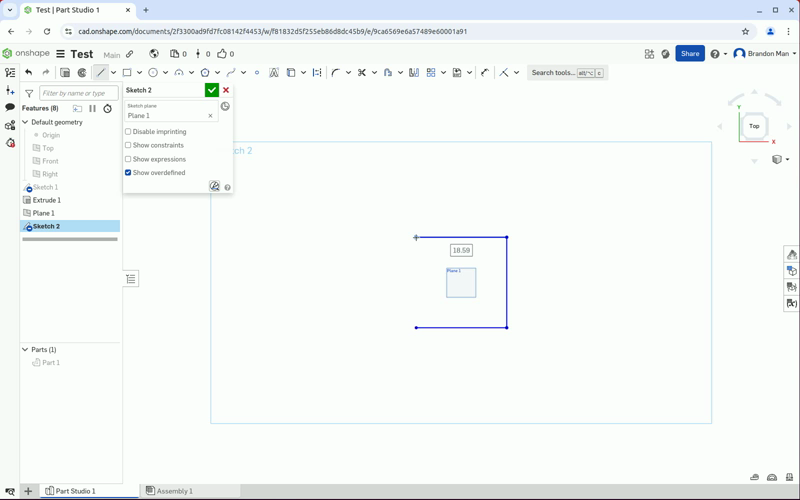
mouse_move(416, 327)
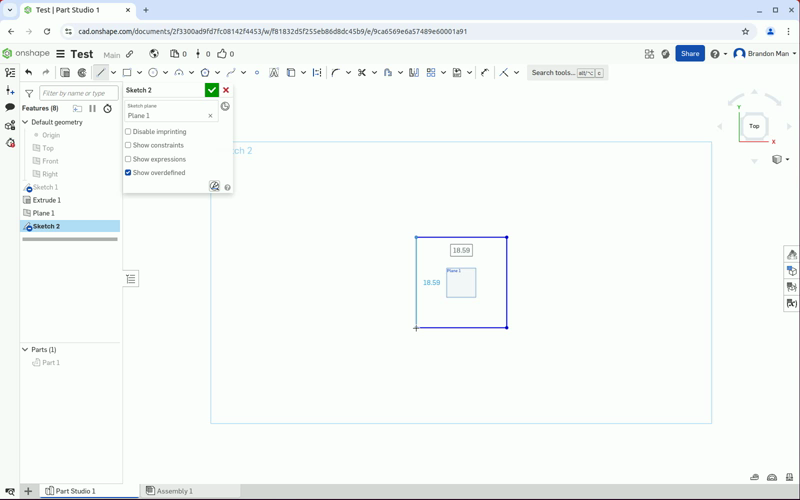
key_up(shift)
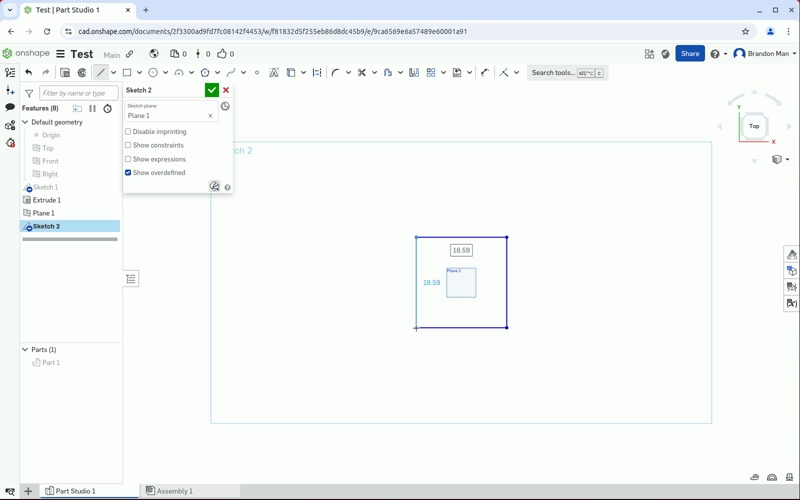
click(416, 327)
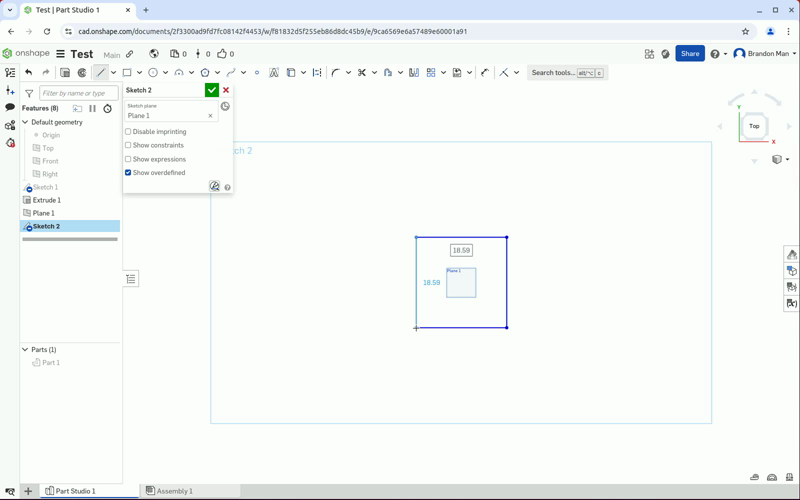
key(esc)
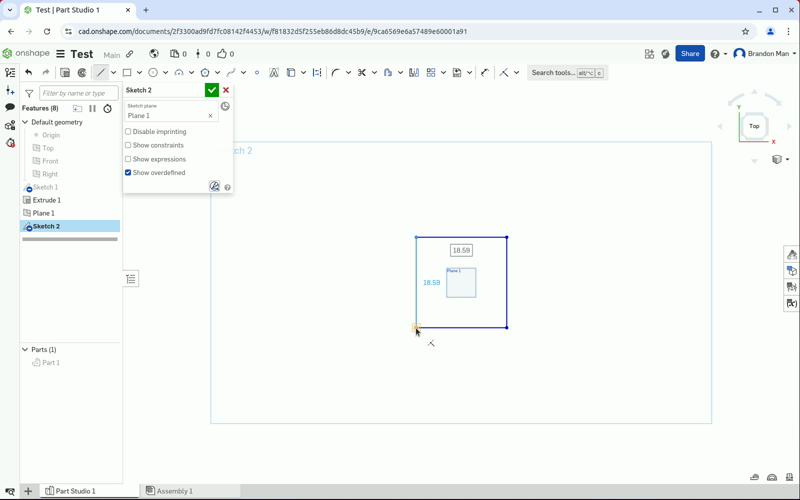
mouse_move(423, 307)
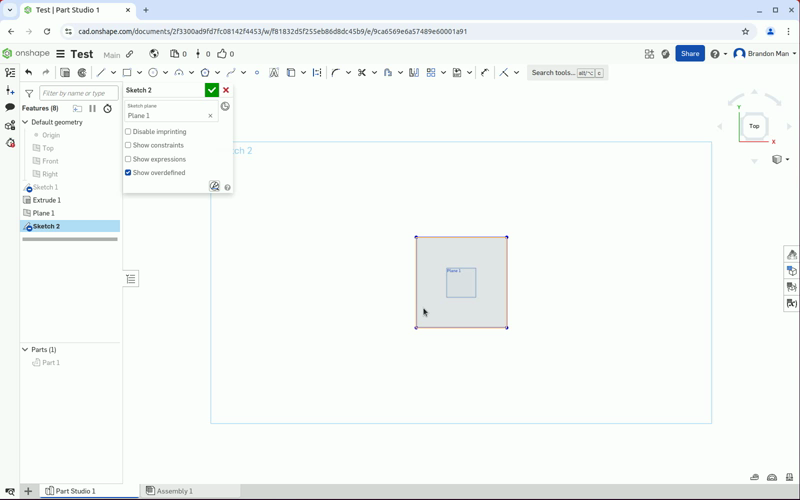
click(423, 307)
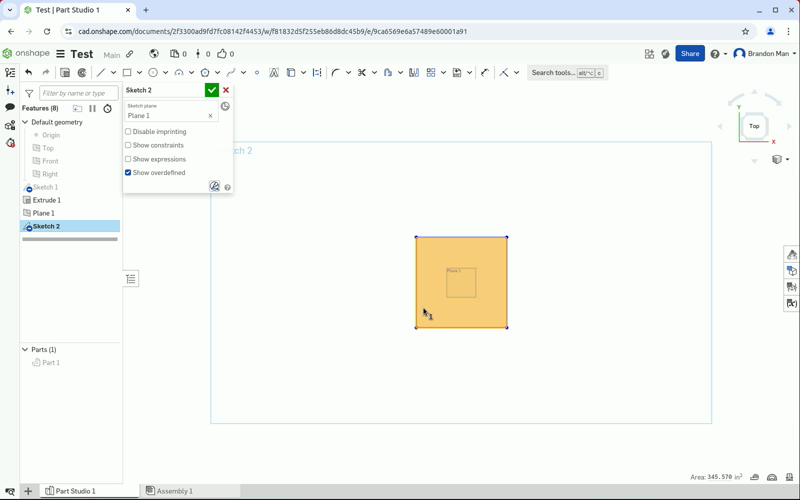
mouse_move(73, 352)
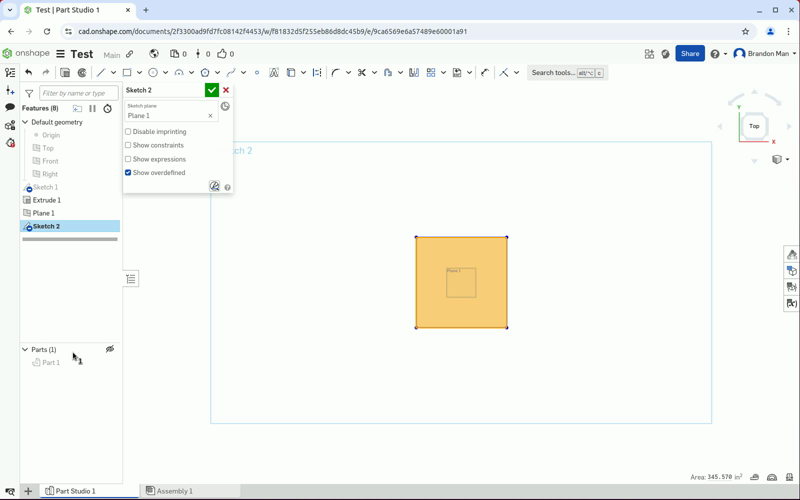
key(shift+y)
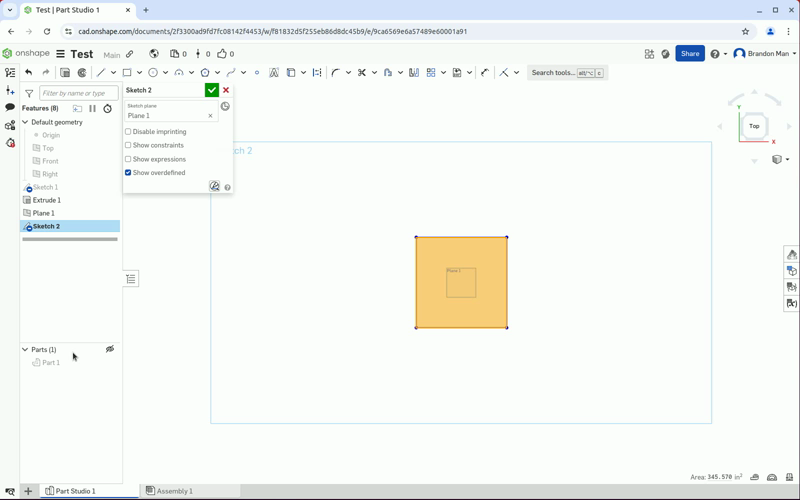
key(shift+e)
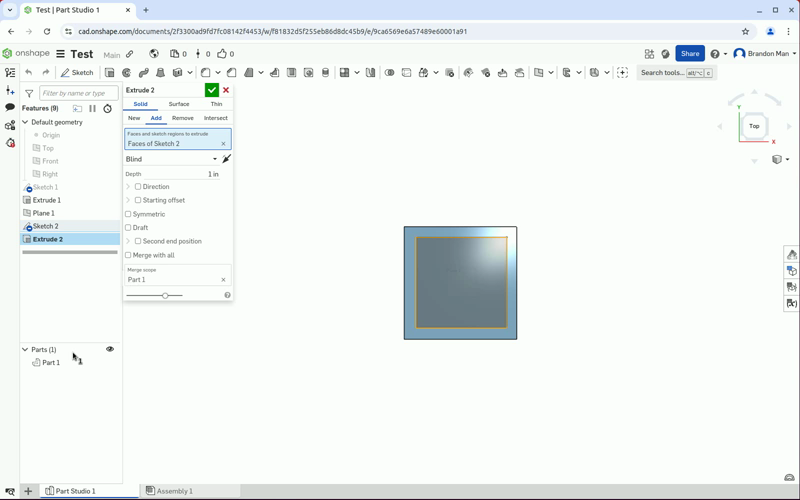
mouse_move(143, 106)
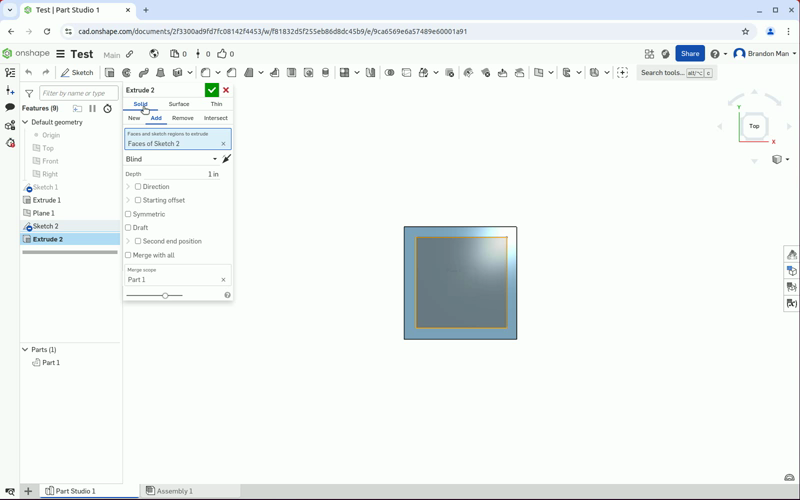
click(143, 106)
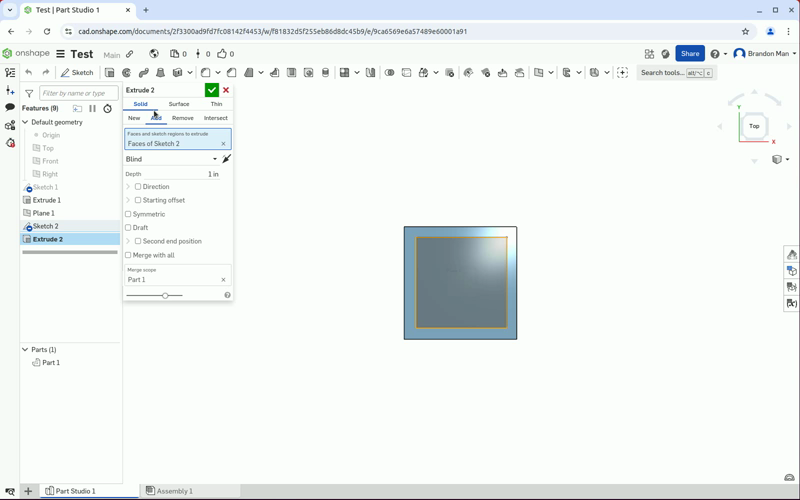
mouse_move(186, 120)
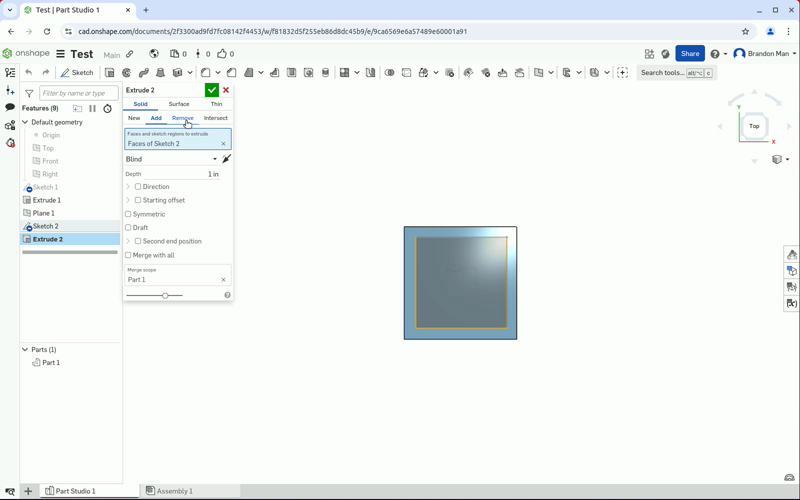
click(186, 120)
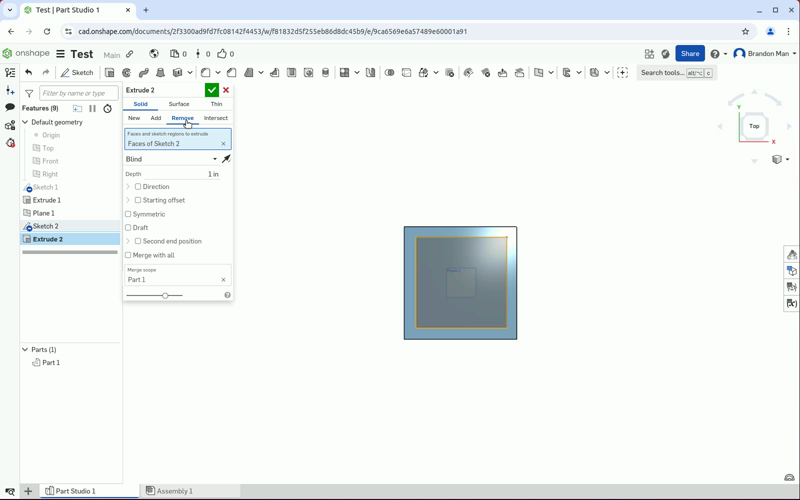
key(tab, 4)
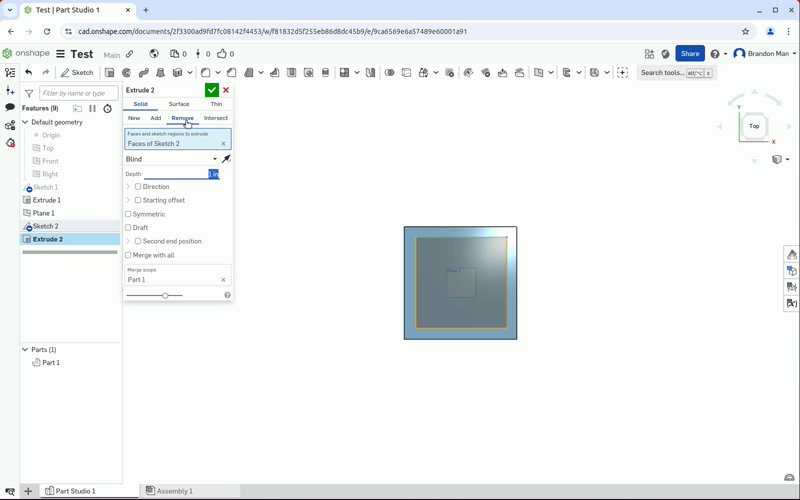
text(20.701)
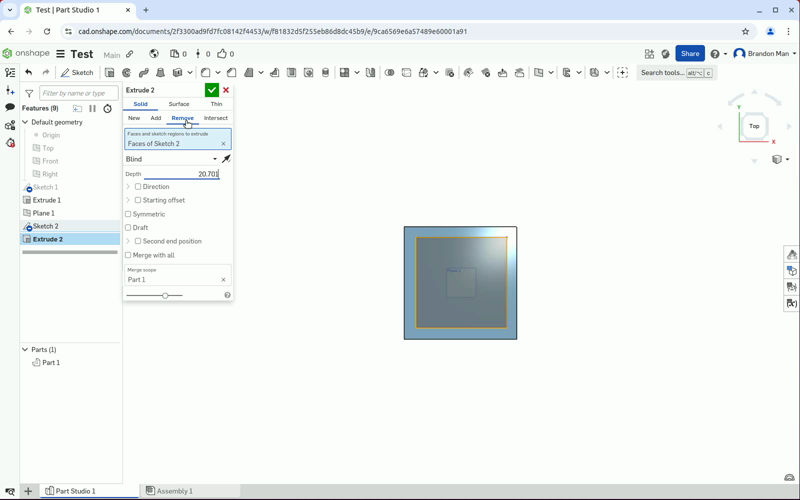
key(tab, 6)
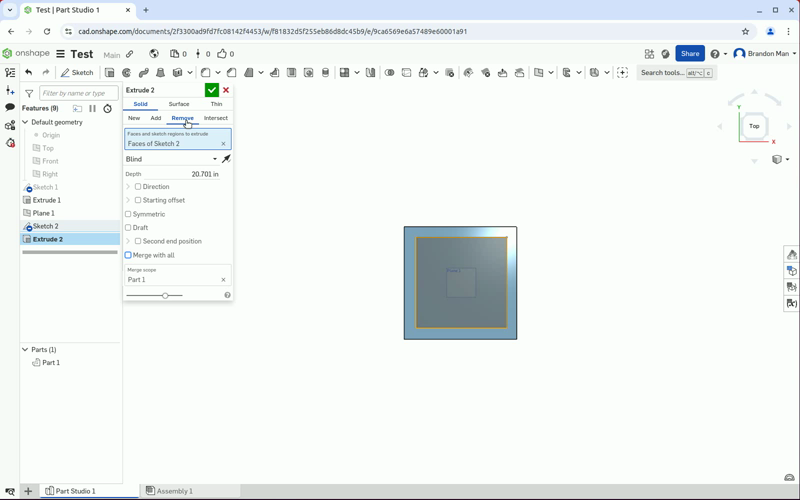
key(space)
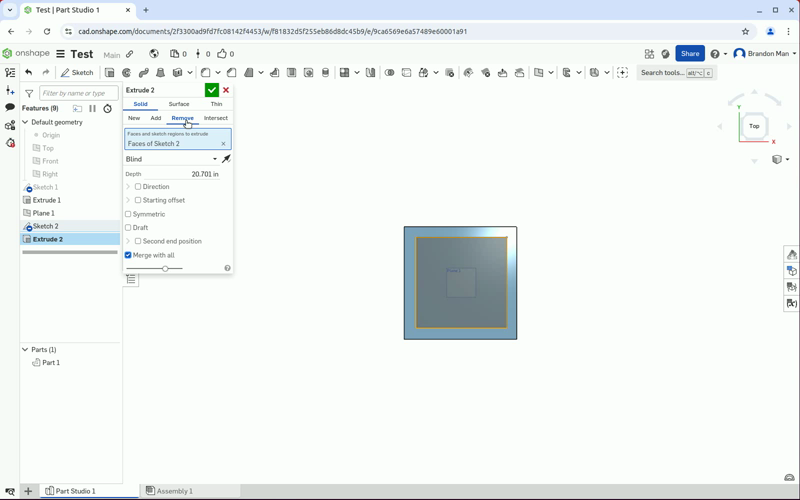
key(enter)
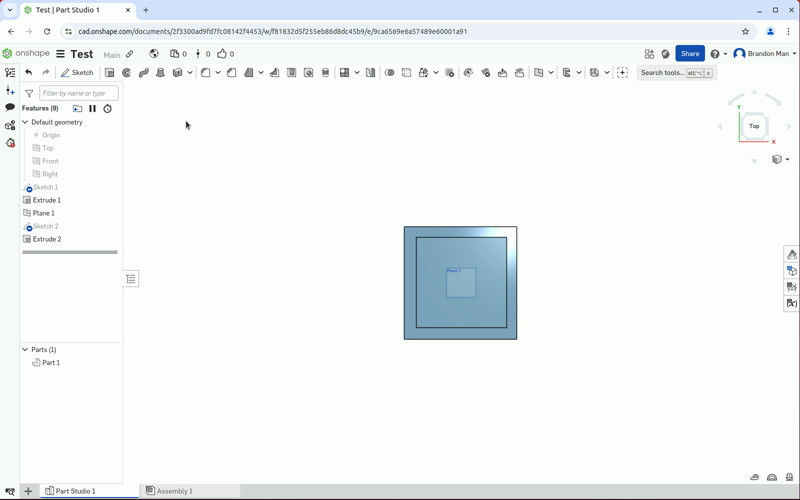
key(shift+h)
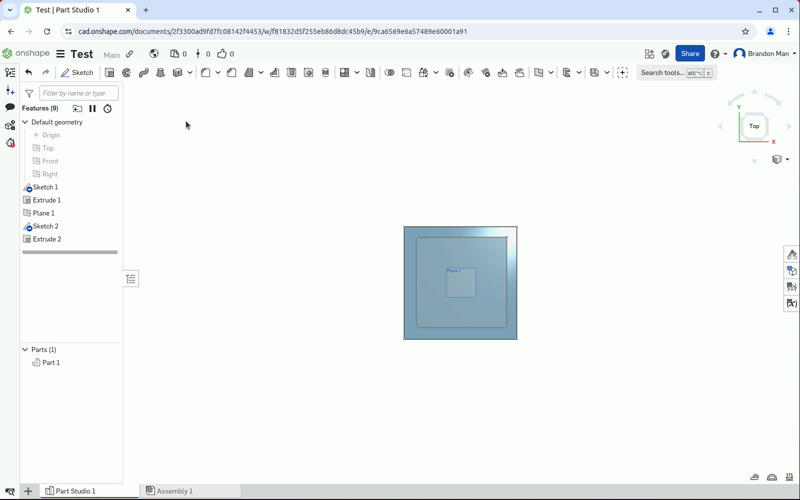
key(shift+h)
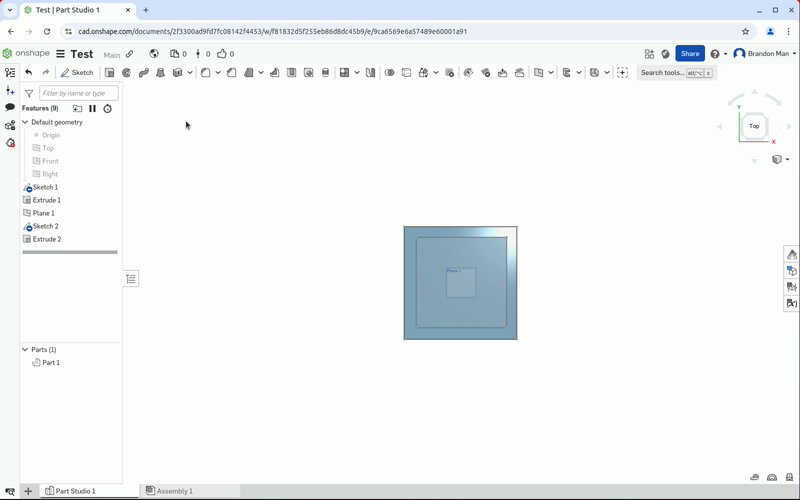
key(shift+7)
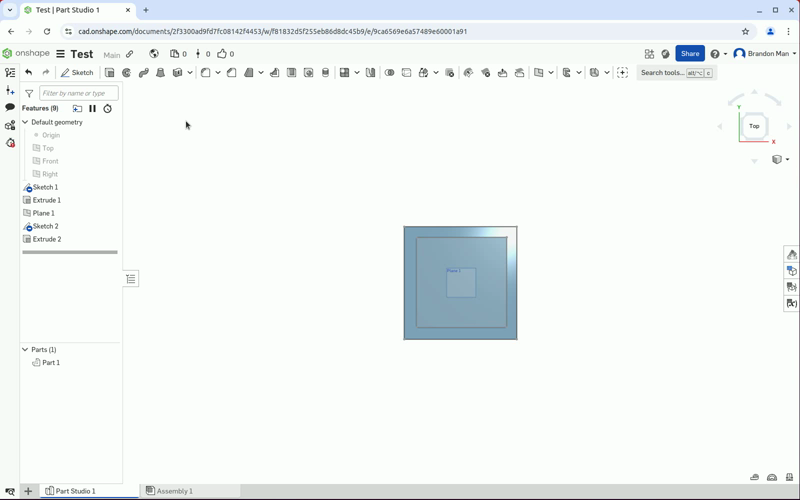
key(up, 3)
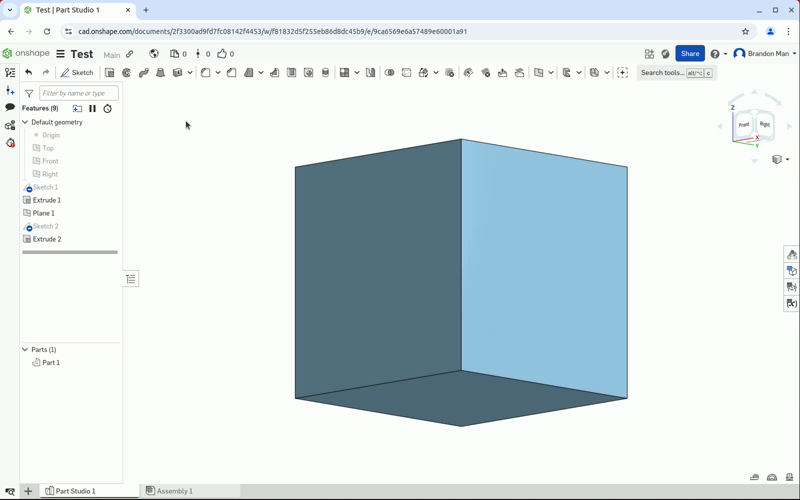
key(left, 3)
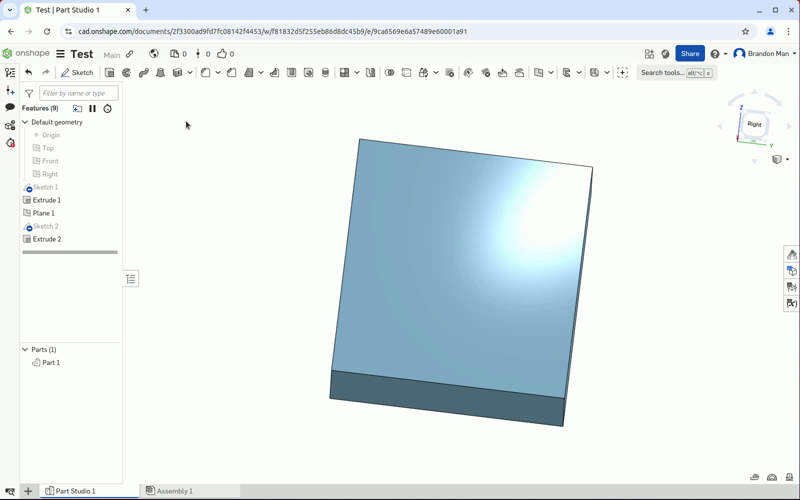
key(right, 3)
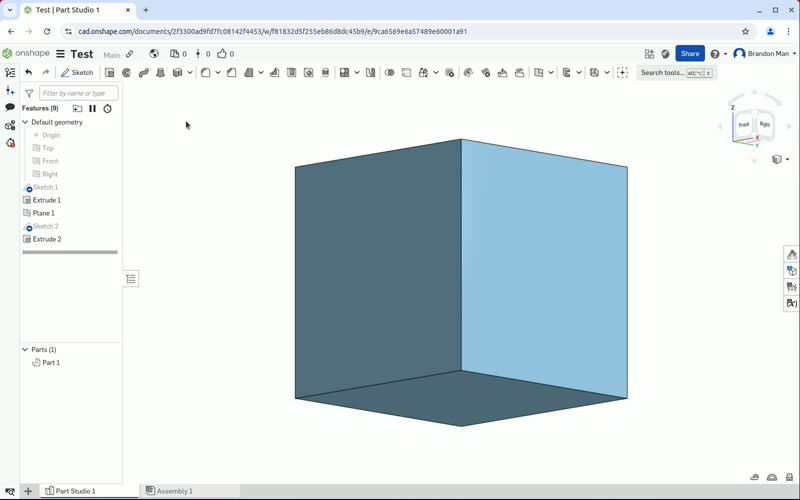
key(down, 3)
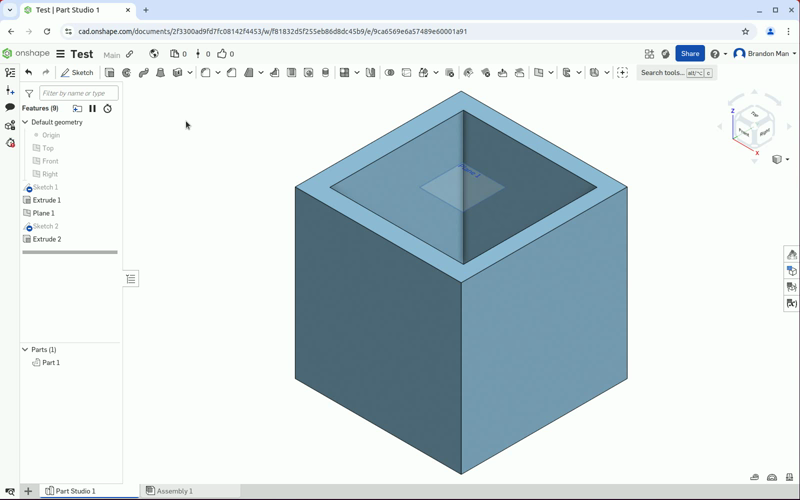
mouse_move(73, 189)
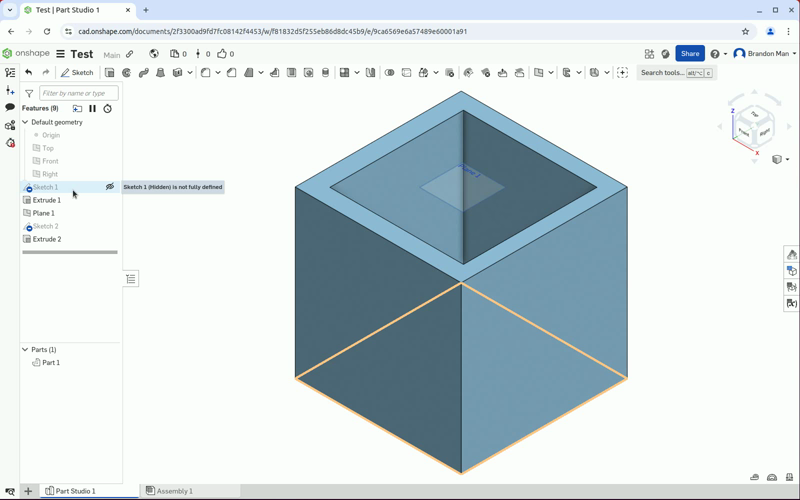
click(73, 189)